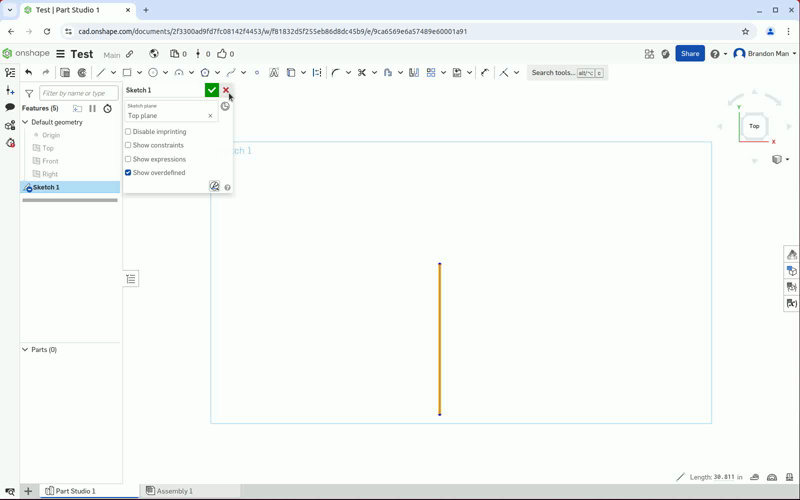
key(shift+h)
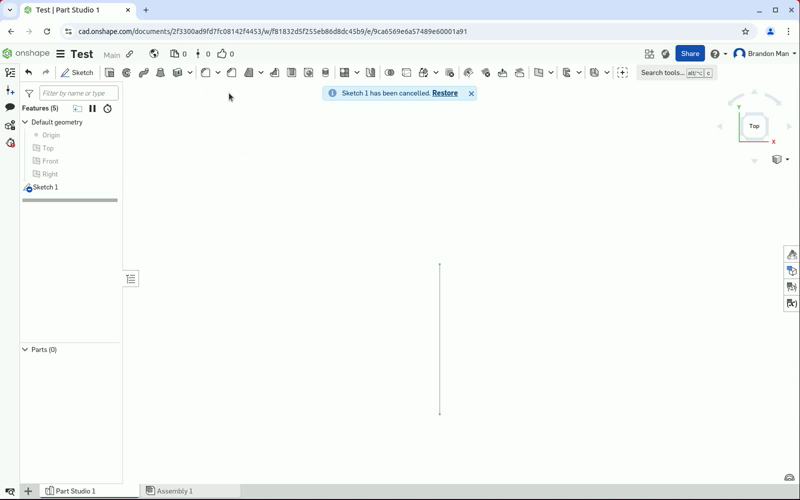
key(shift+s)
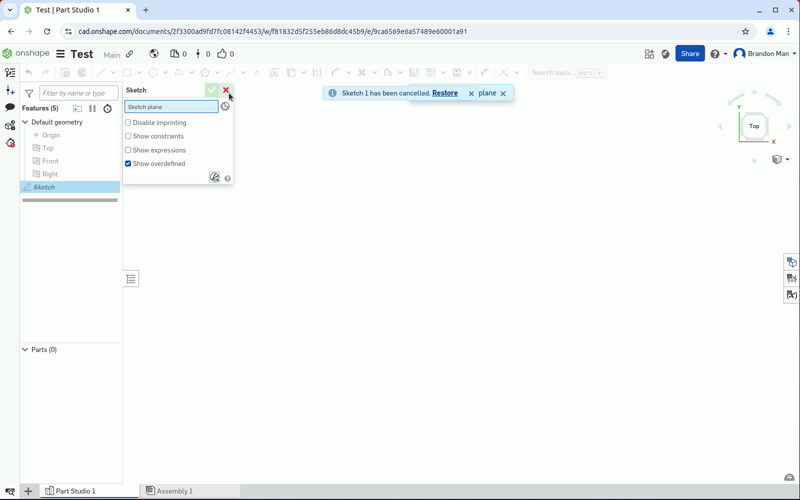
mouse_move(73, 150)
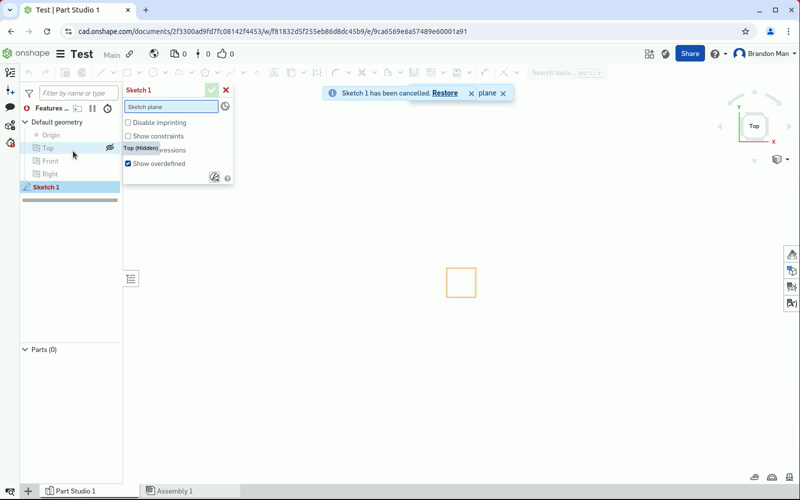
click(73, 150)
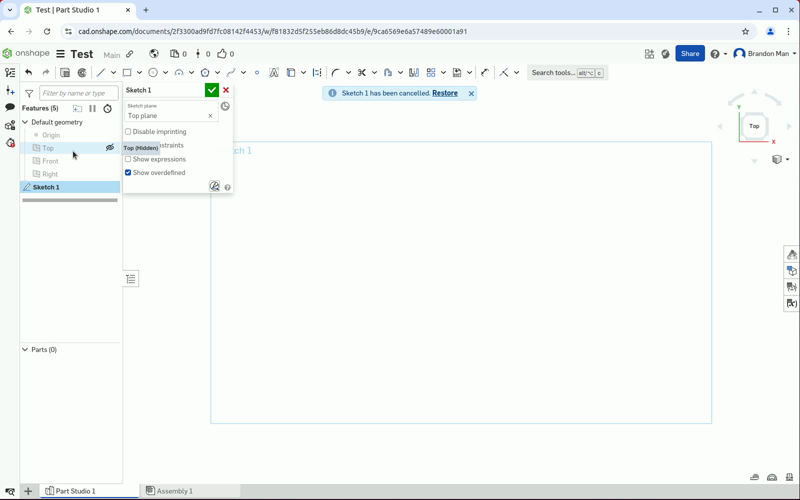
mouse_move(73, 352)
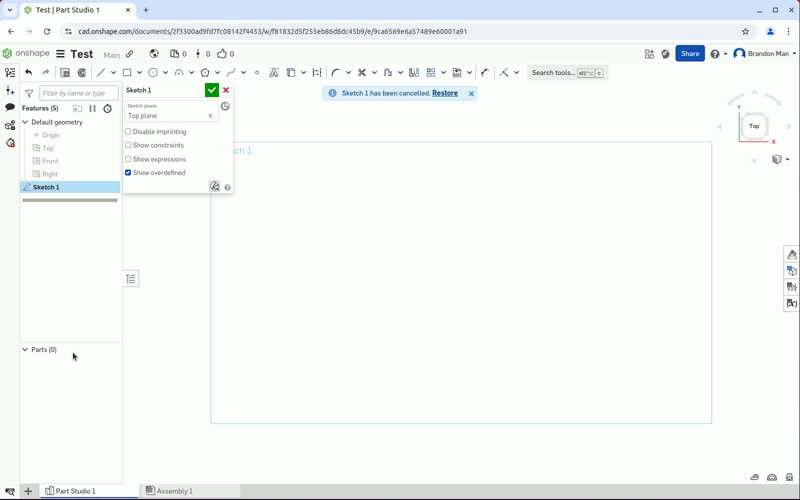
key(y)
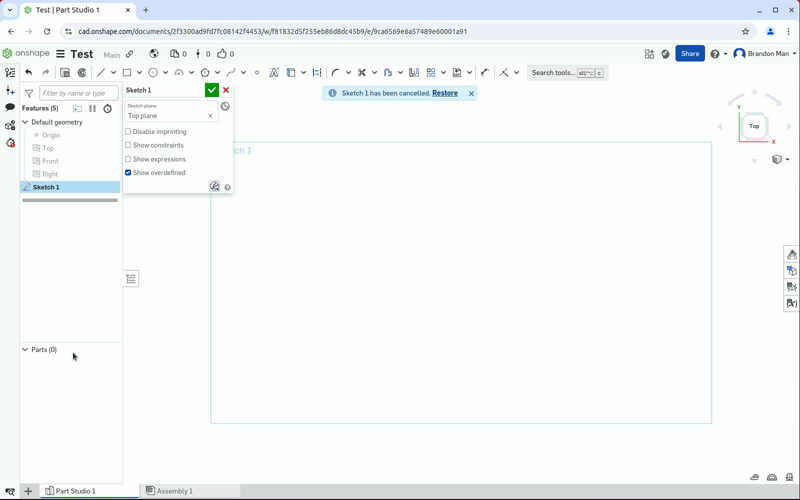
key(l)
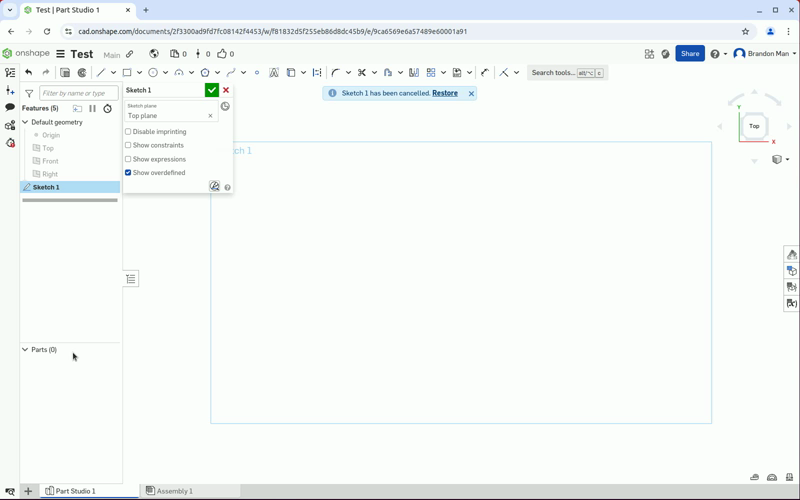
key_down(shift)
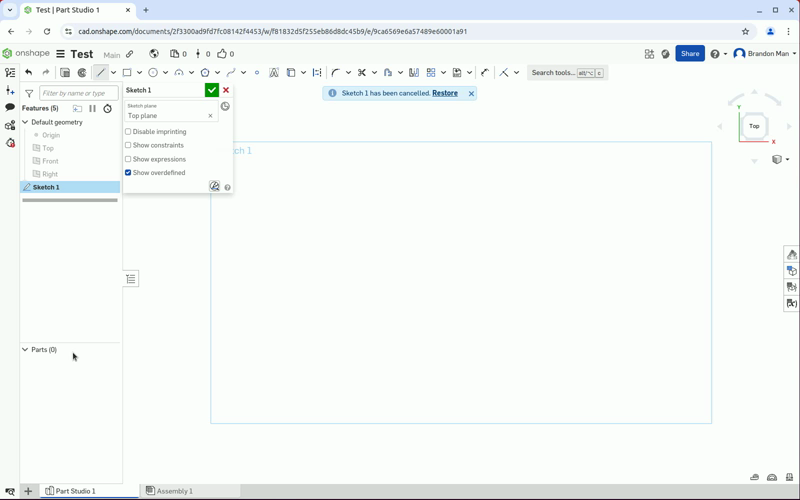
mouse_move(368, 395)
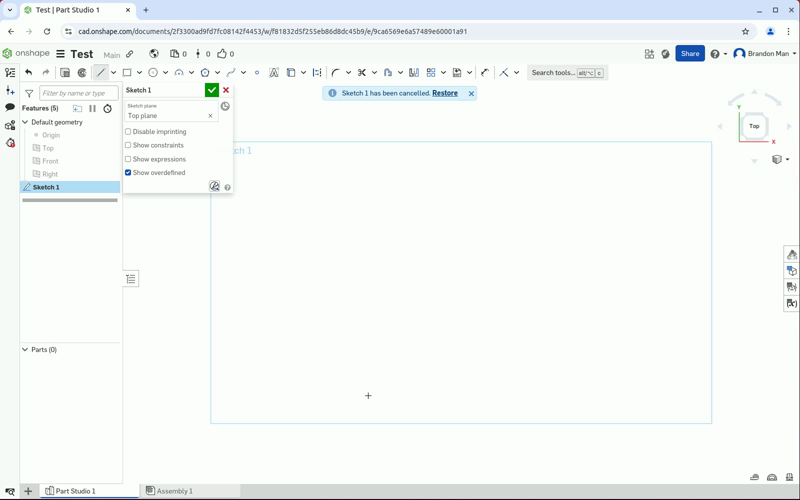
click(368, 395)
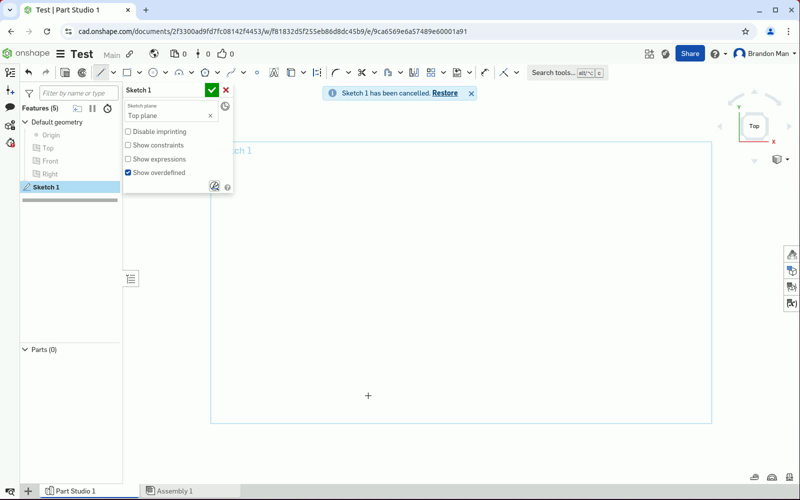
key_up(shift)
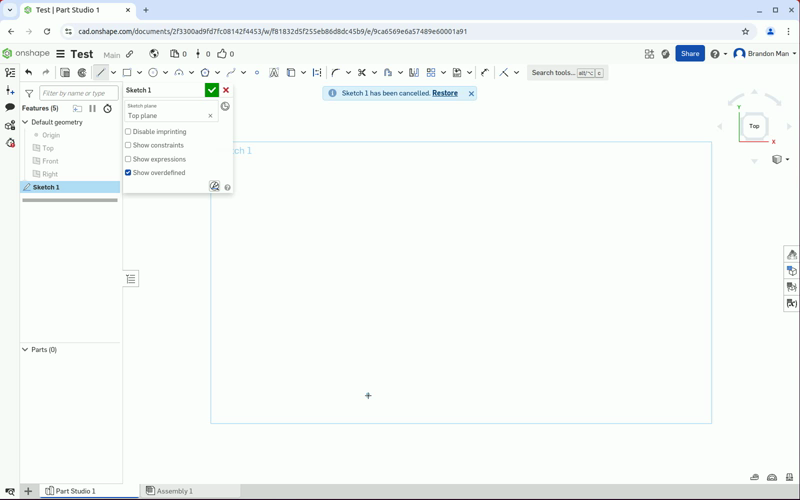
key_down(shift)
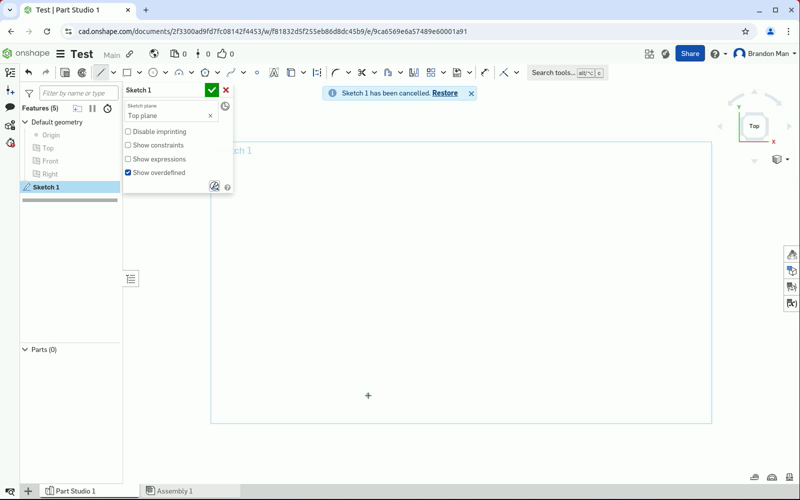
mouse_move(552, 395)
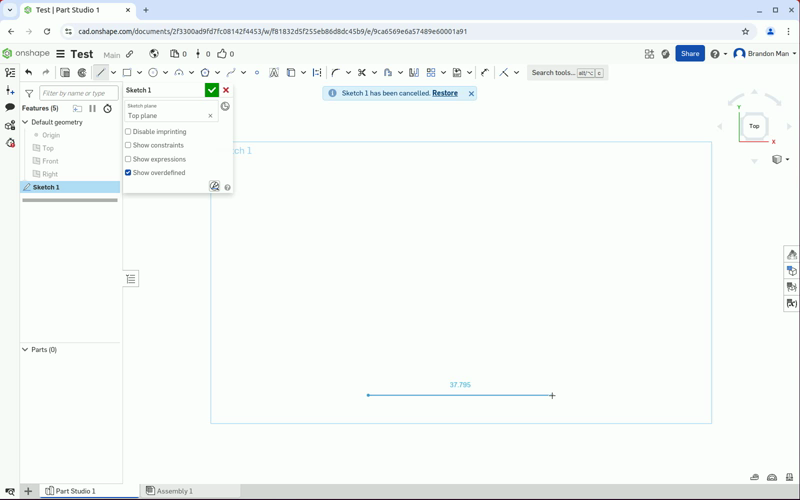
click(552, 395)
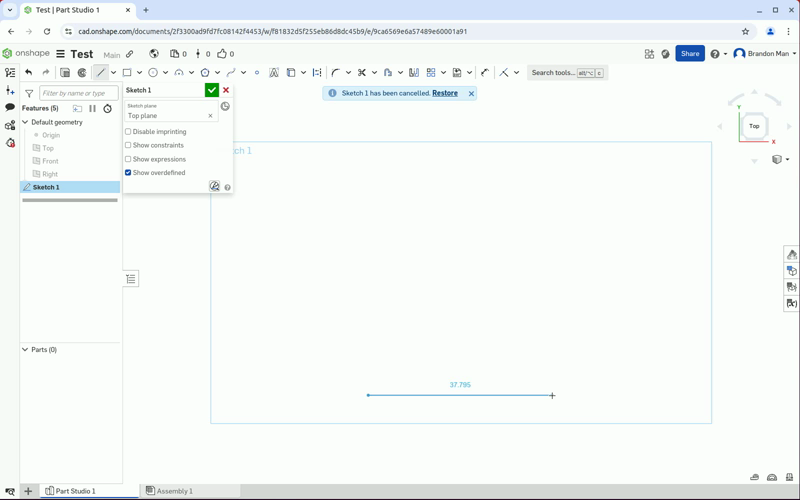
key_up(shift)
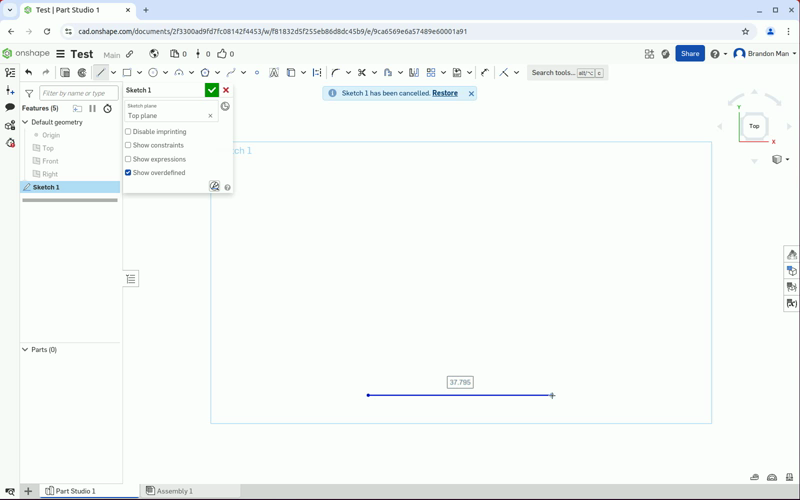
key_down(shift)
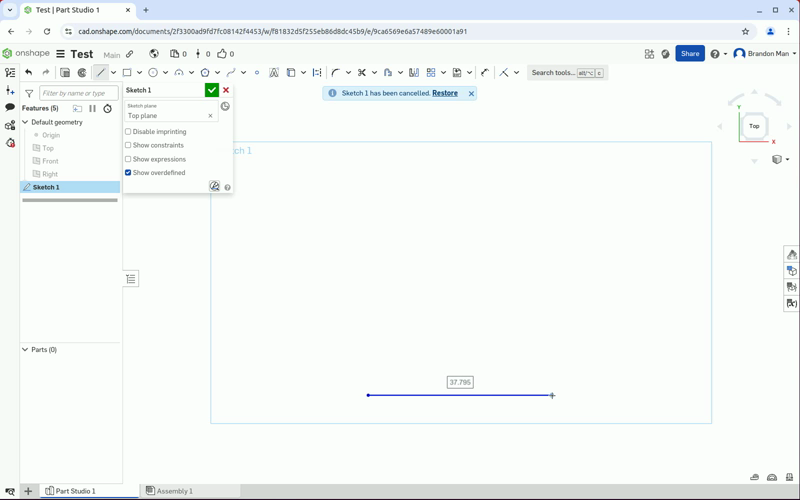
mouse_move(552, 171)
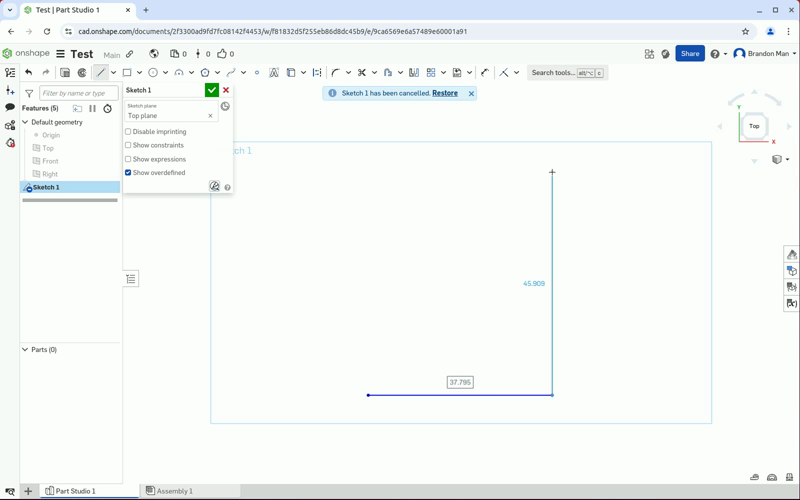
click(552, 171)
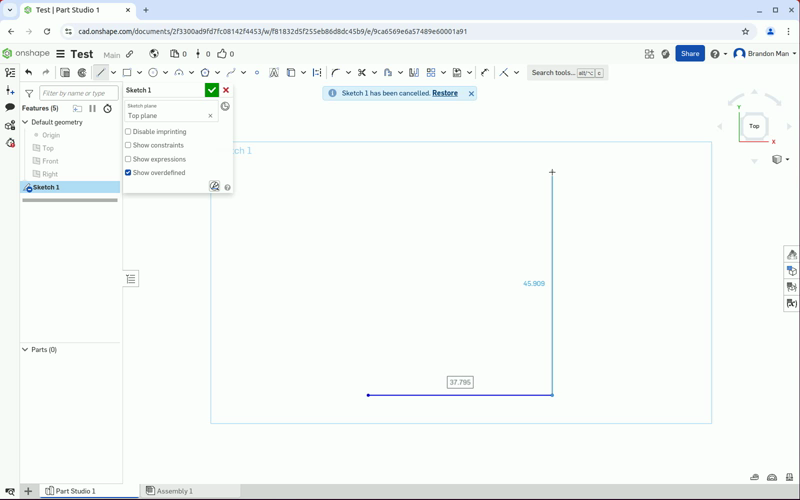
key_up(shift)
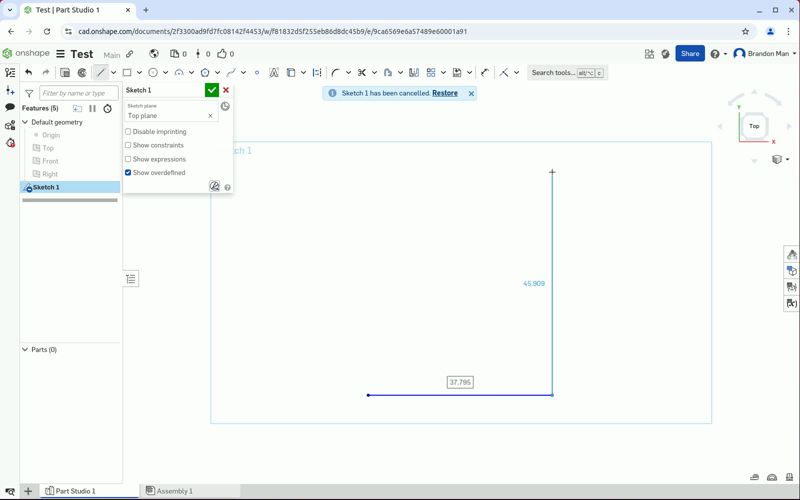
key_down(shift)
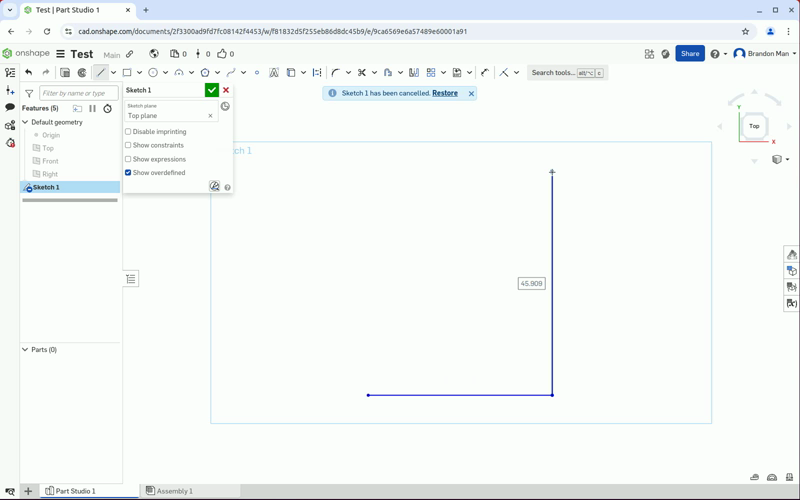
mouse_move(368, 171)
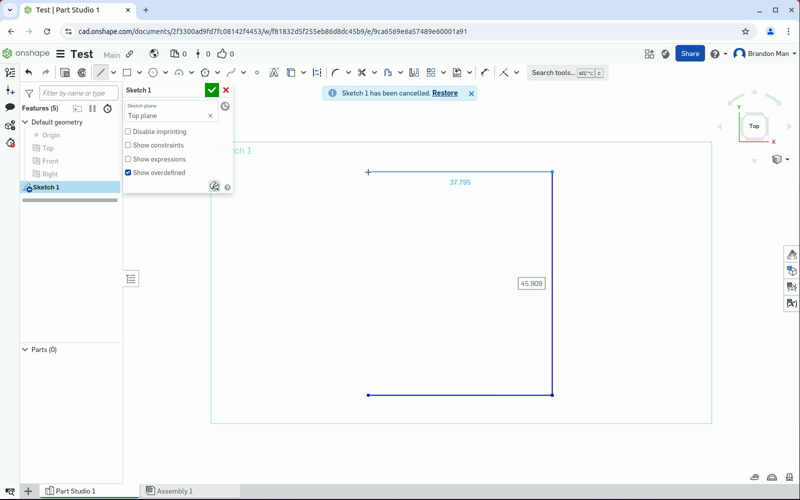
click(368, 171)
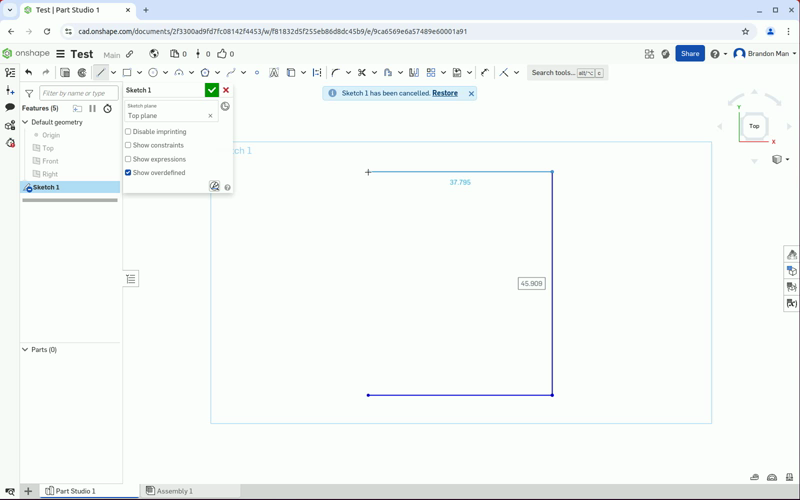
key_up(shift)
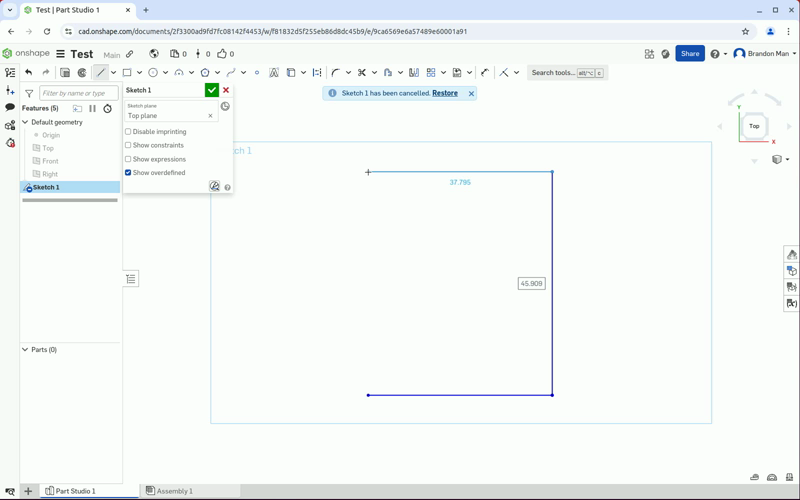
key_down(shift)
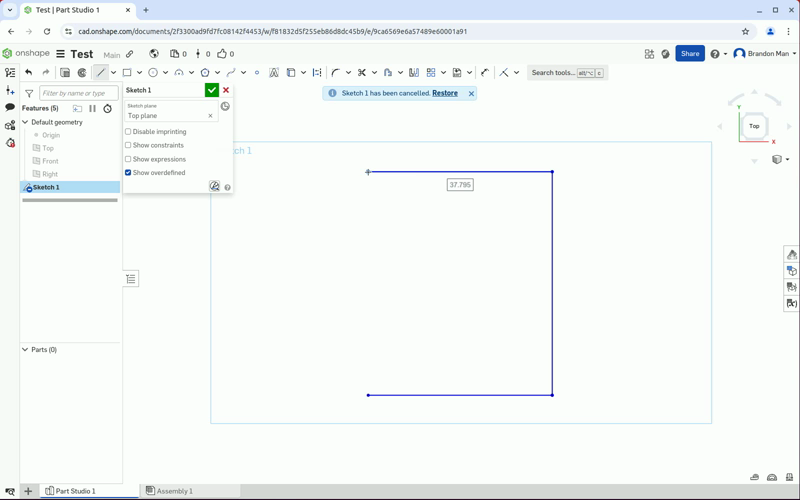
mouse_move(368, 395)
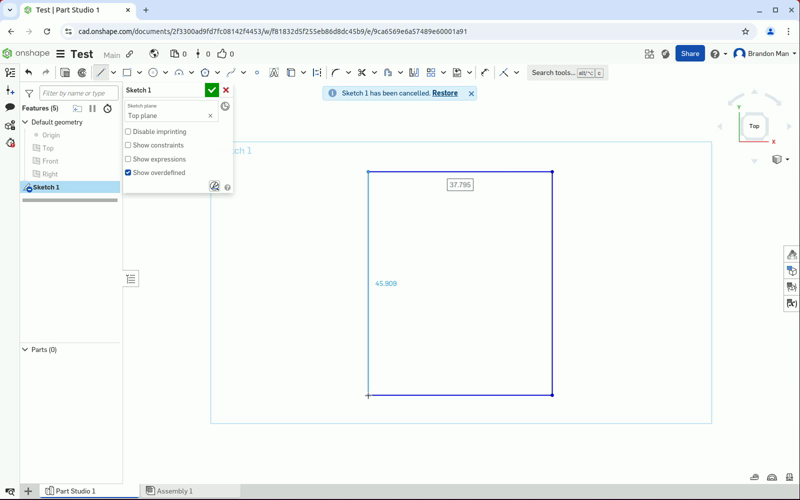
key_up(shift)
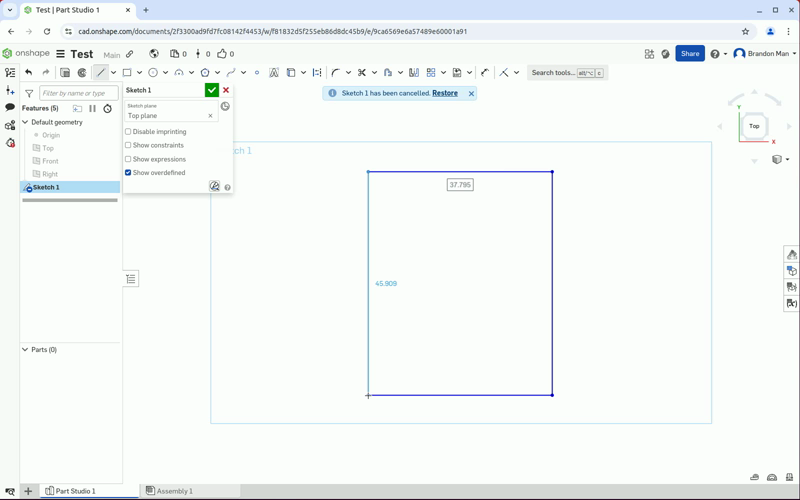
click(368, 395)
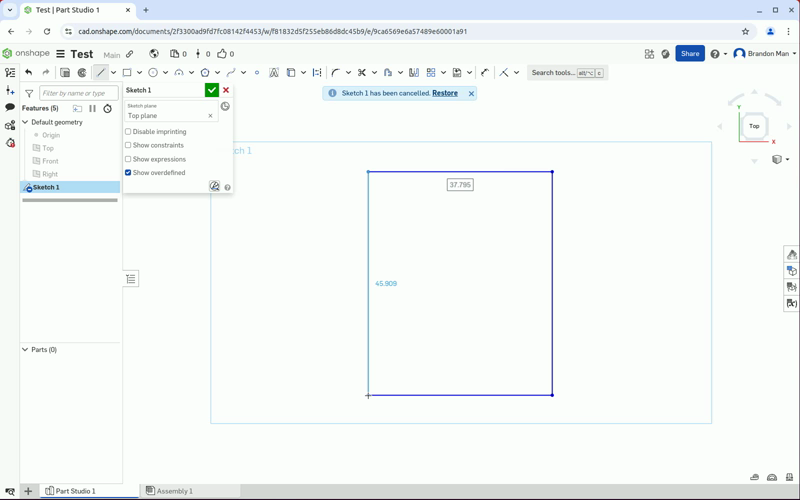
key(esc)
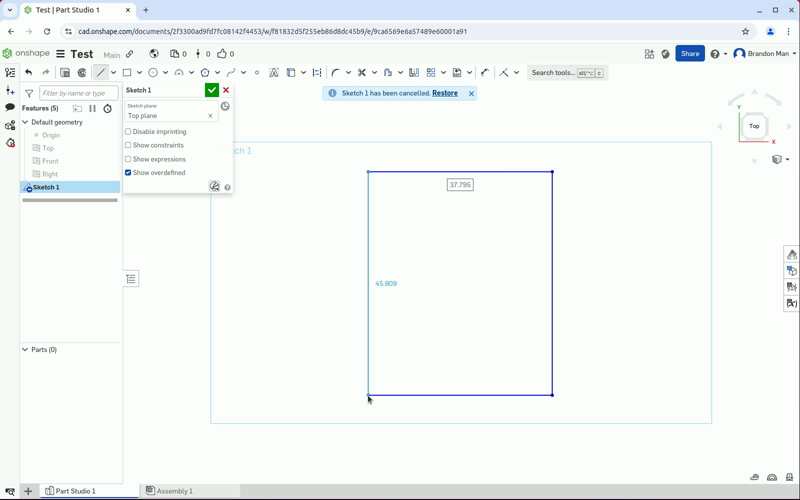
mouse_move(462, 293)
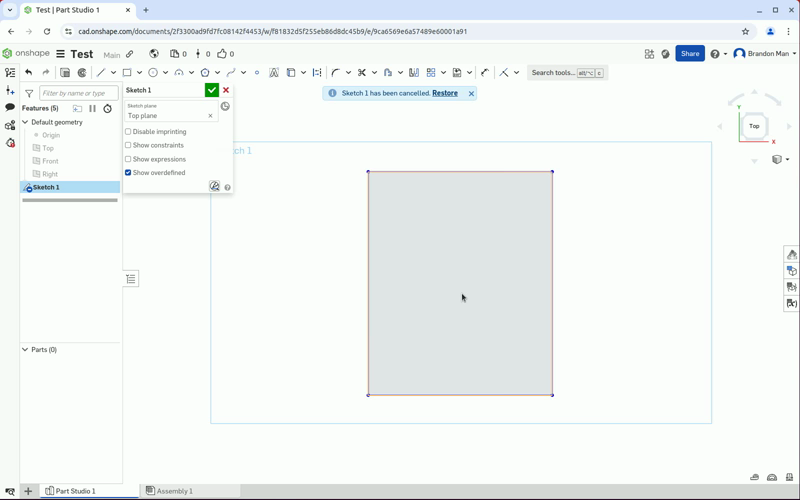
click(462, 293)
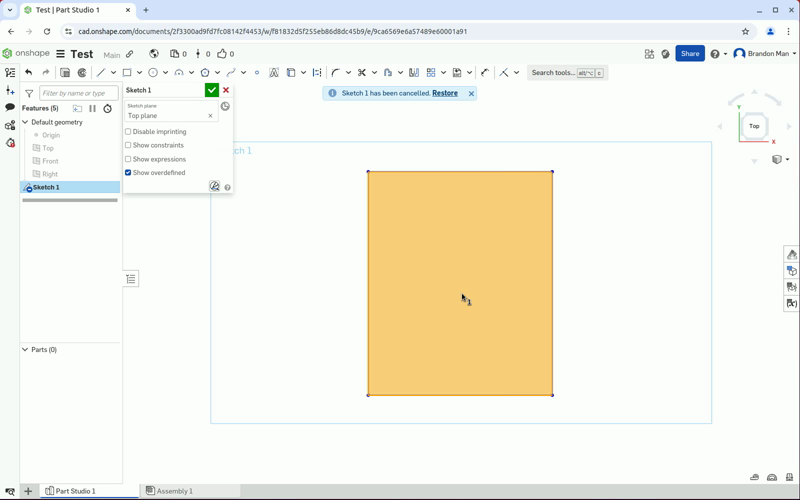
mouse_move(73, 352)
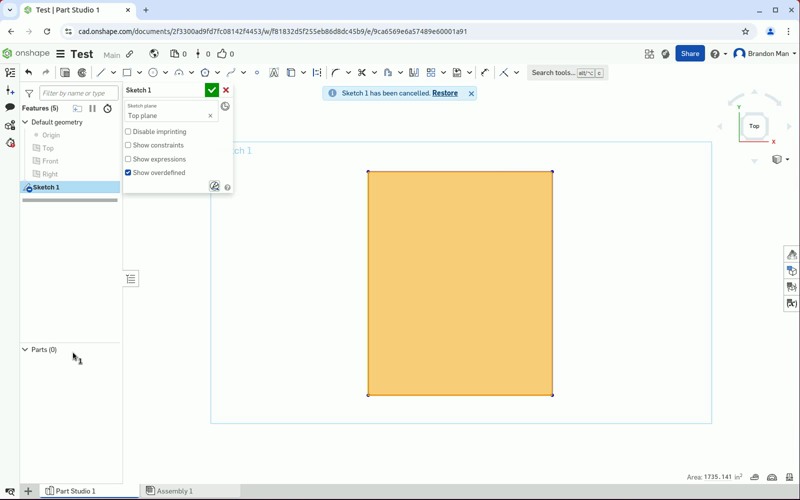
key(shift+y)
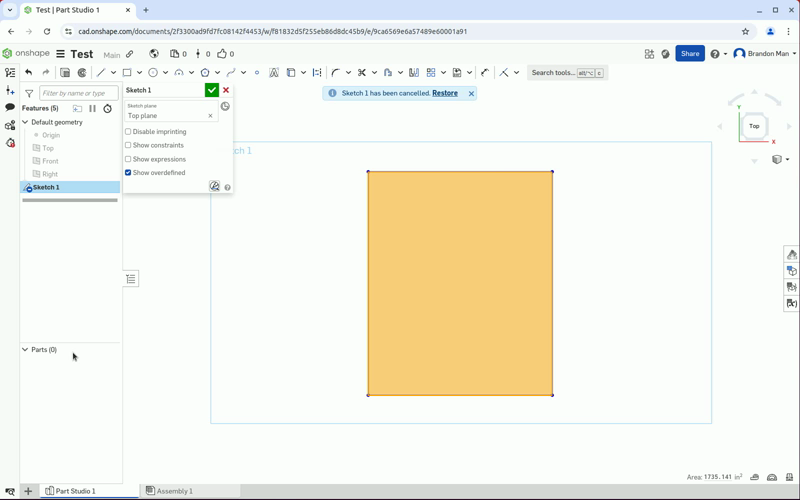
key(shift+e)
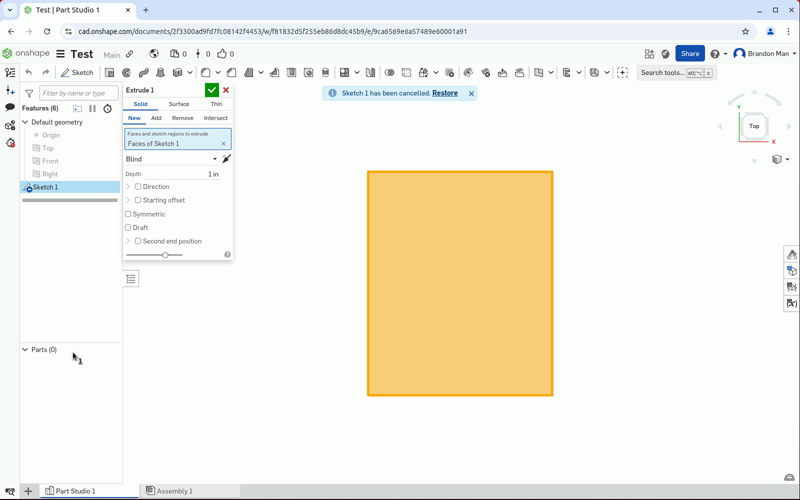
mouse_move(143, 106)
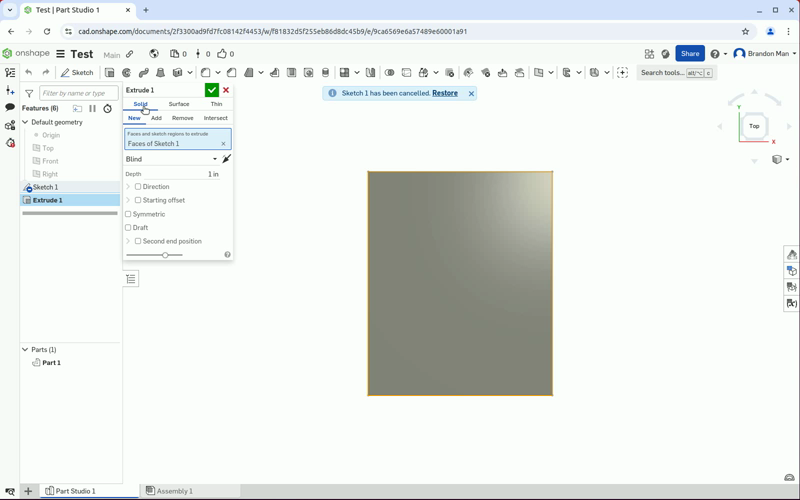
click(143, 106)
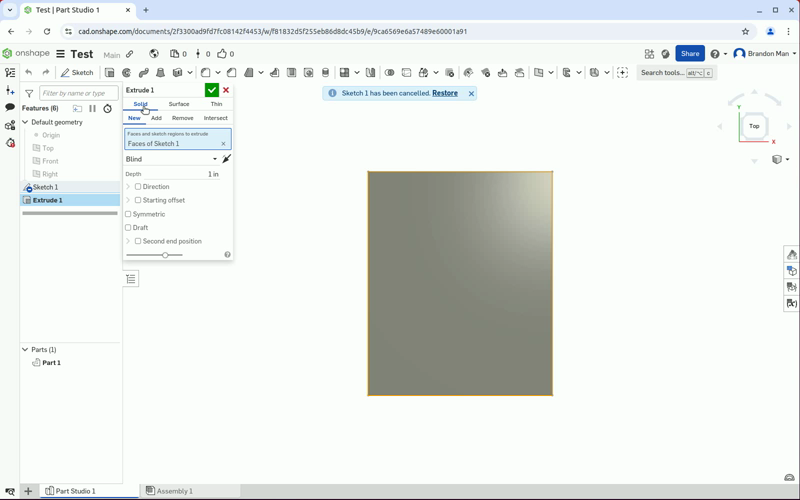
mouse_move(137, 120)
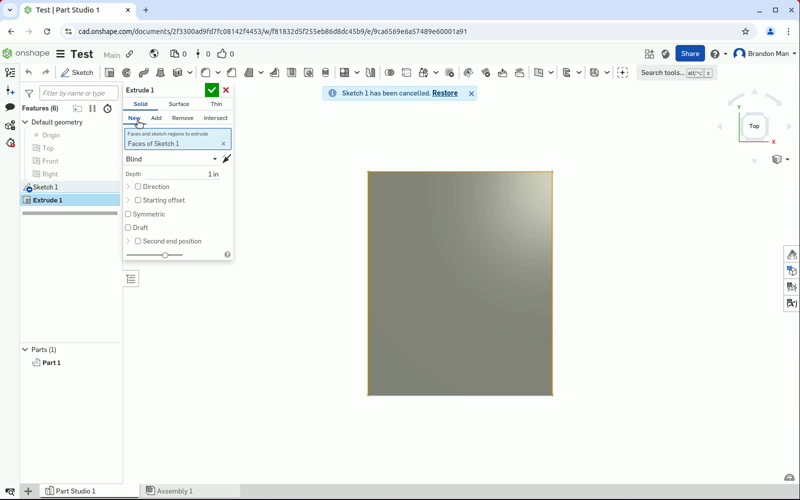
click(137, 120)
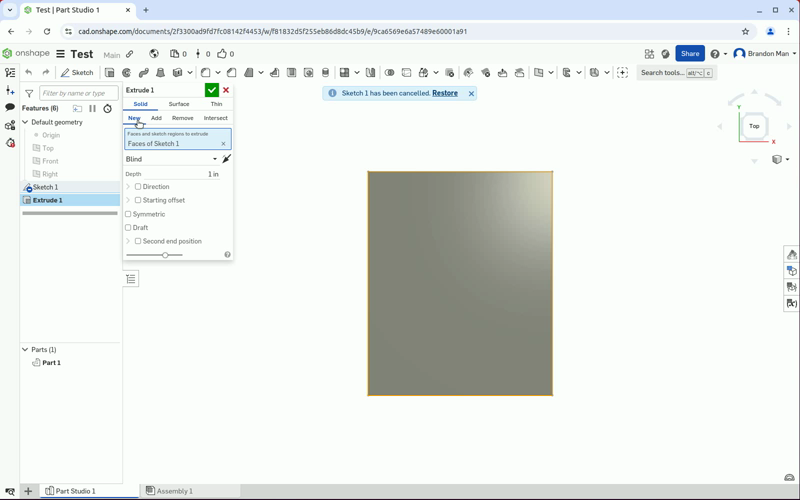
key(tab, 4)
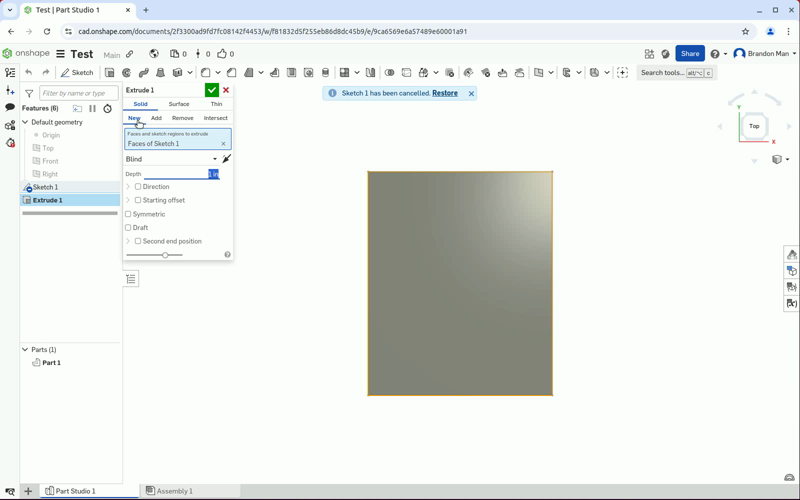
text(11.072)
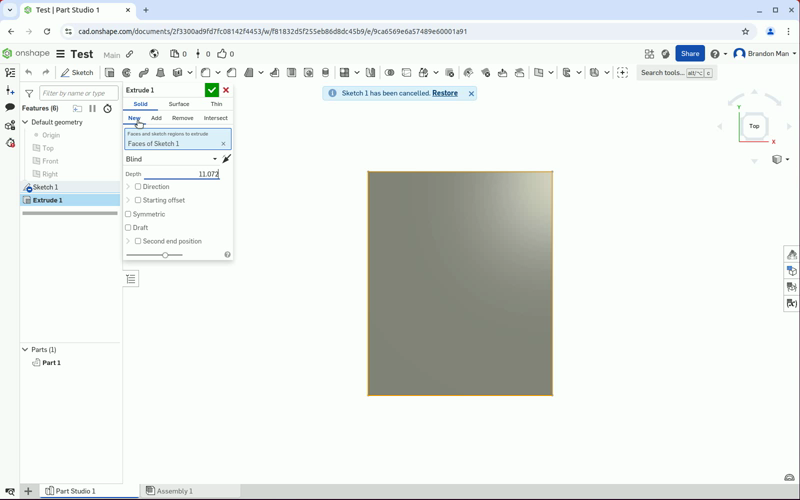
key(tab, 3)
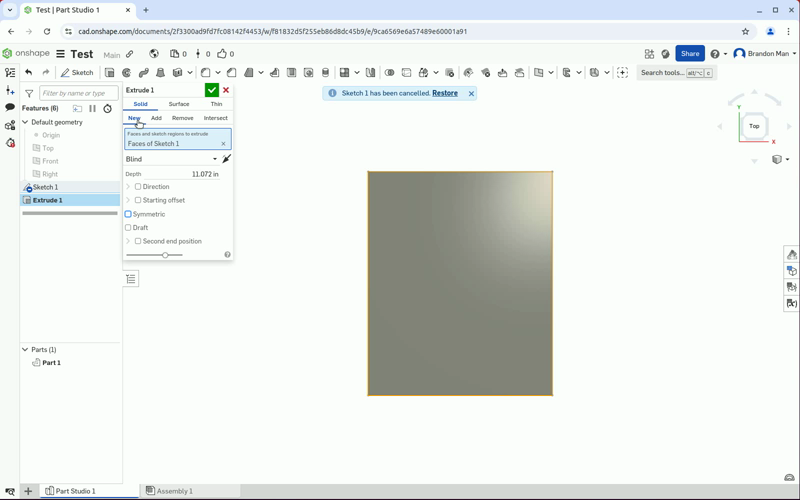
key(space)
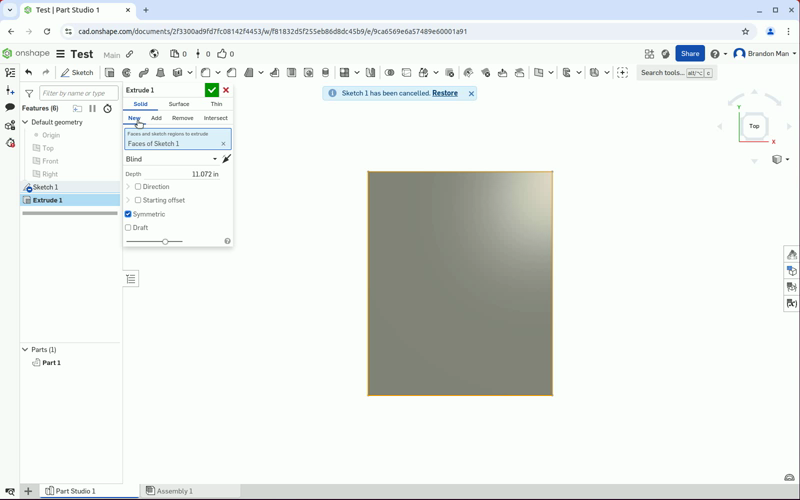
key(enter)
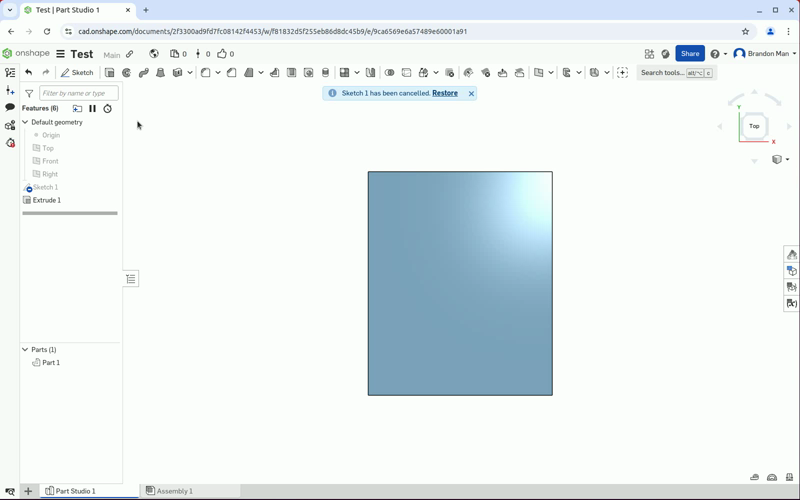
key(shift+h)
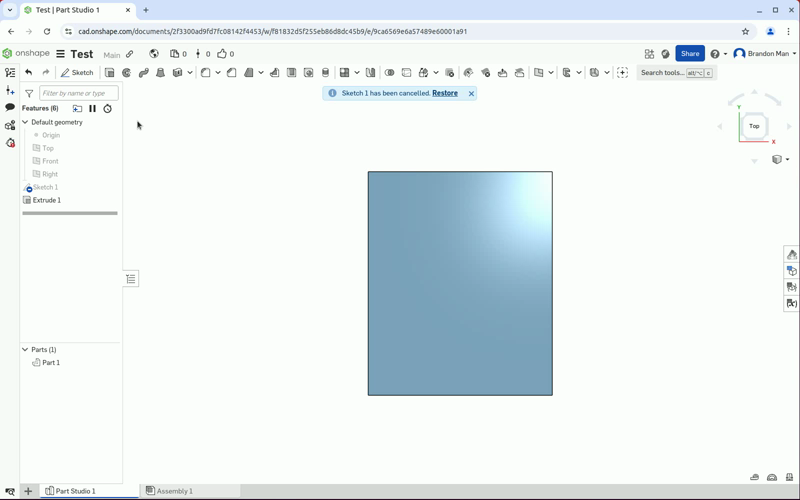
key(shift+h)
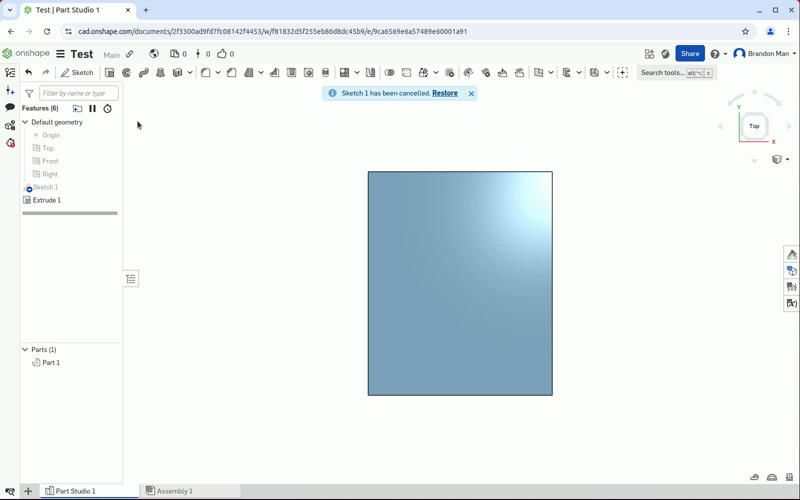
mouse_move(73, 189)
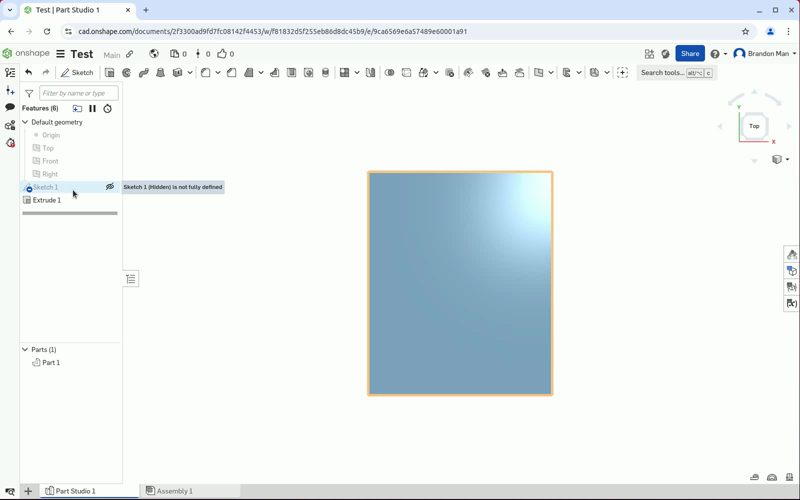
click(73, 189)
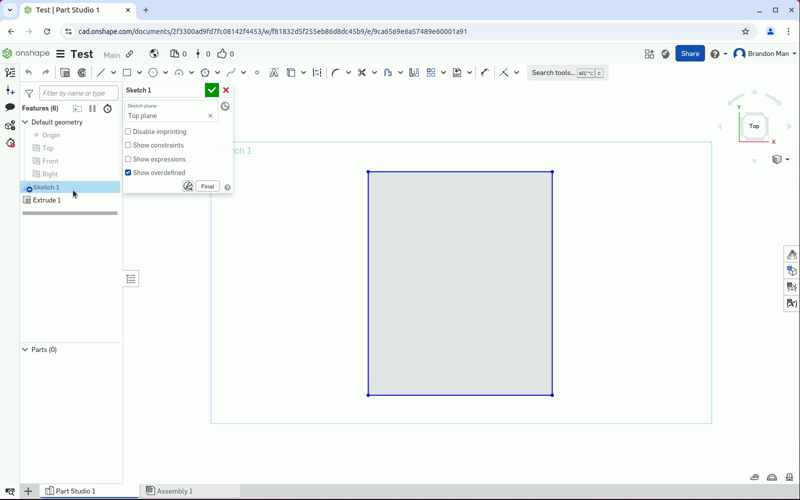
mouse_move(229, 92)
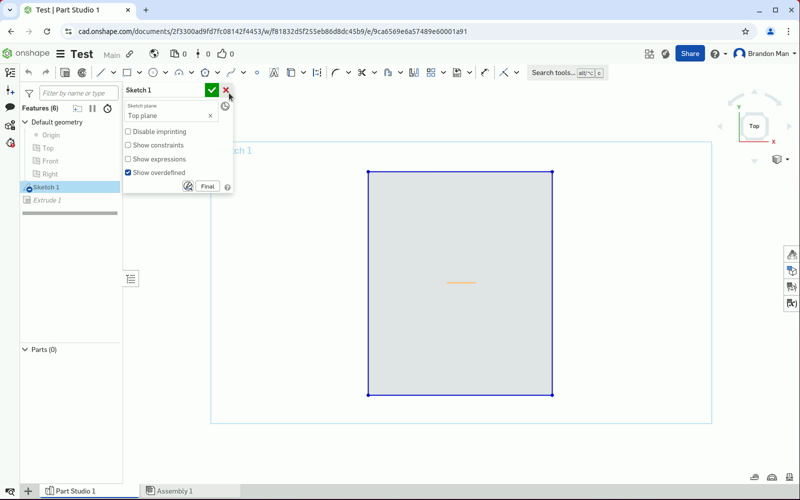
click(229, 92)
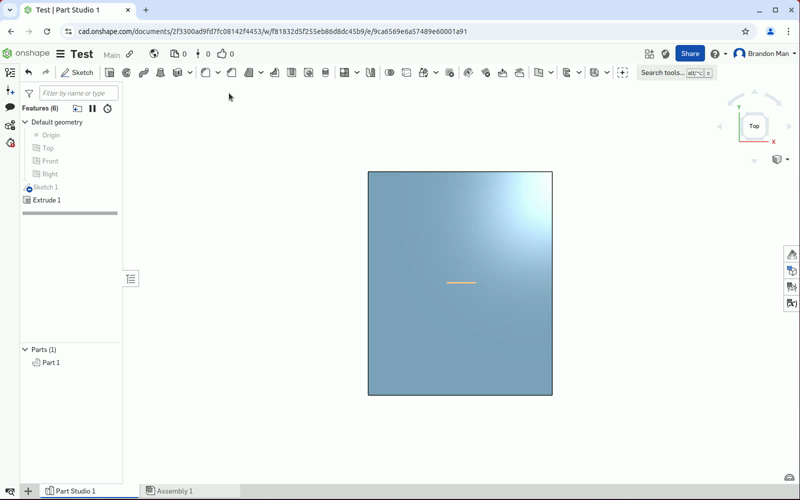
mouse_move(541, 75)
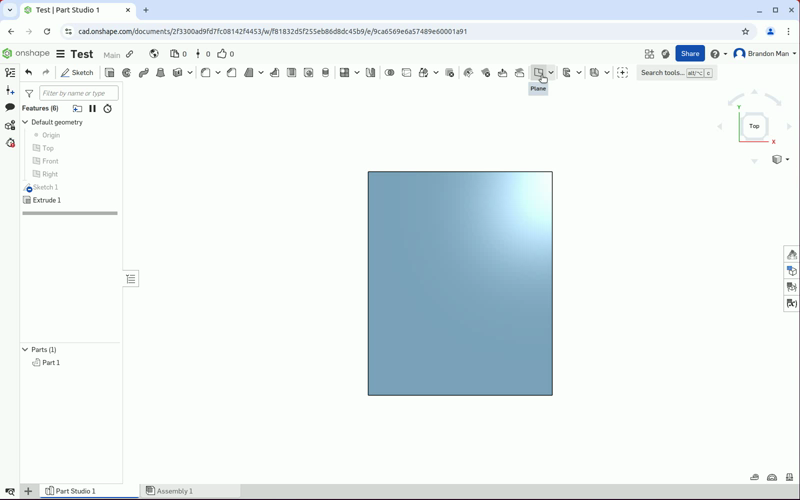
click(541, 75)
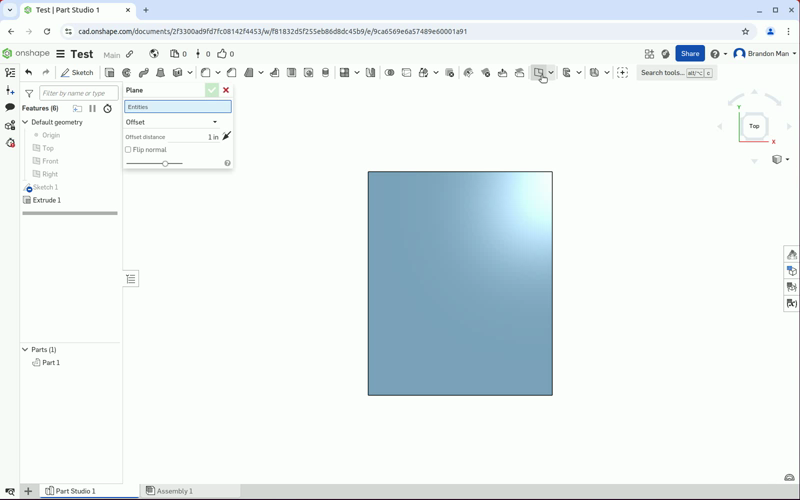
mouse_move(73, 150)
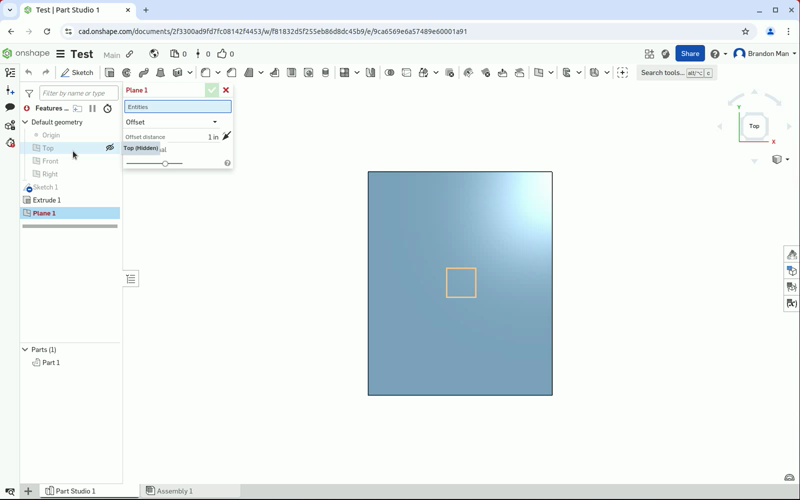
click(73, 150)
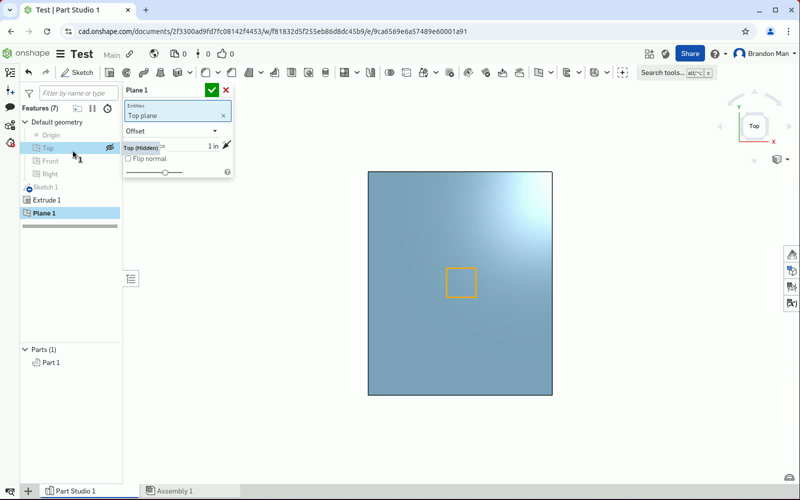
key(tab, 2)
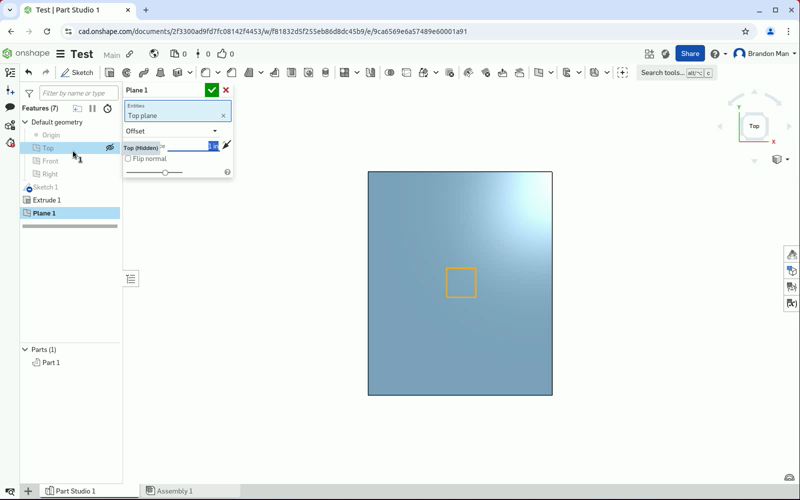
text(5.546)
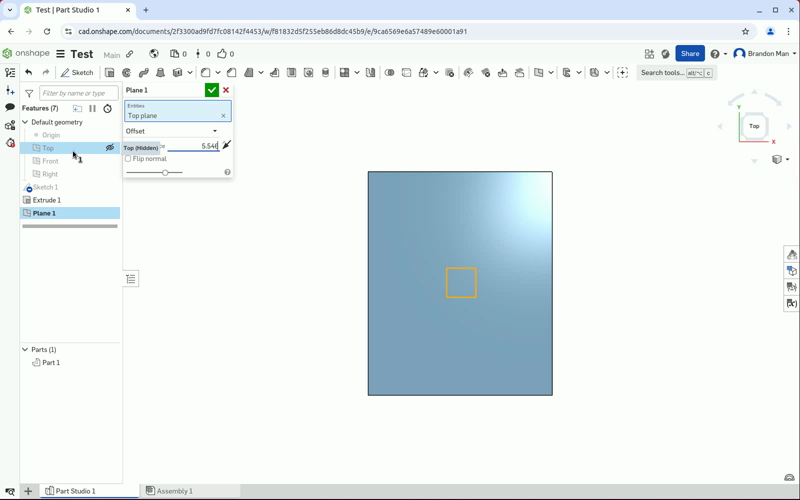
key(enter, 2)
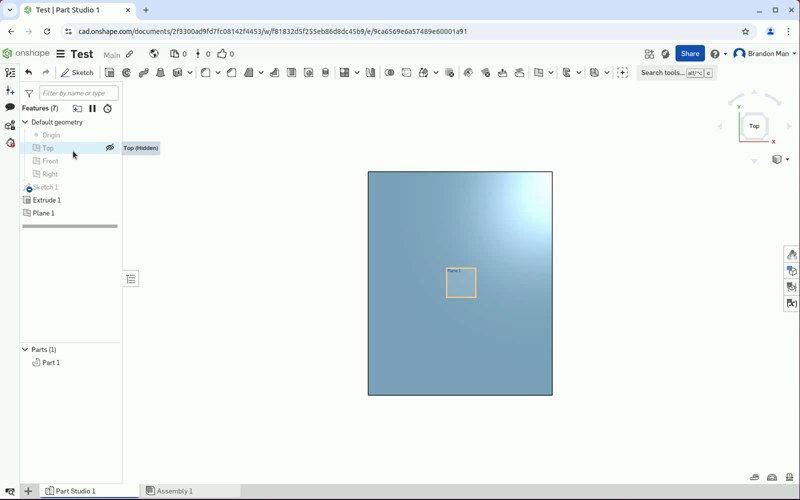
key(shift+s)
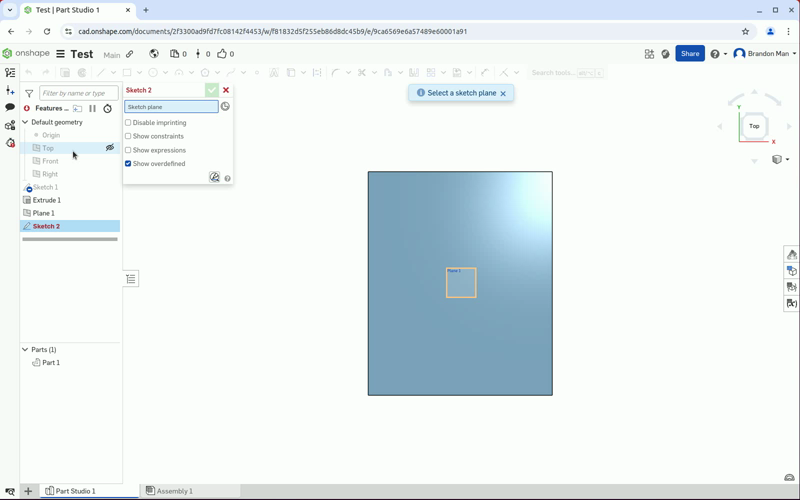
mouse_move(73, 215)
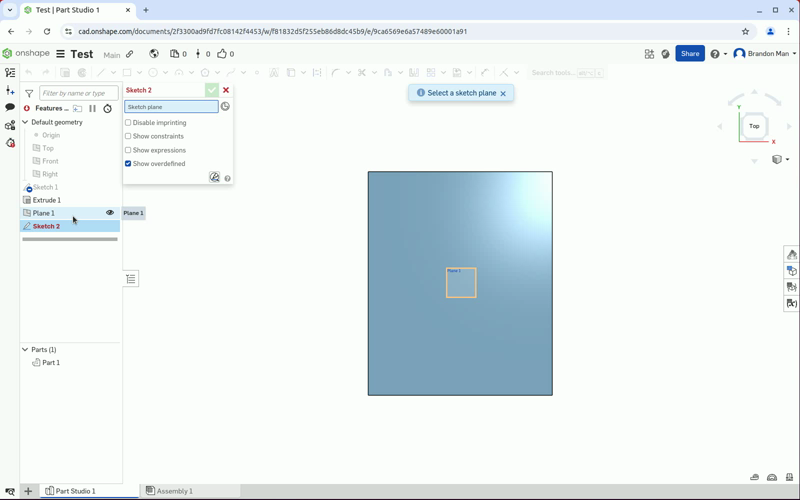
click(73, 215)
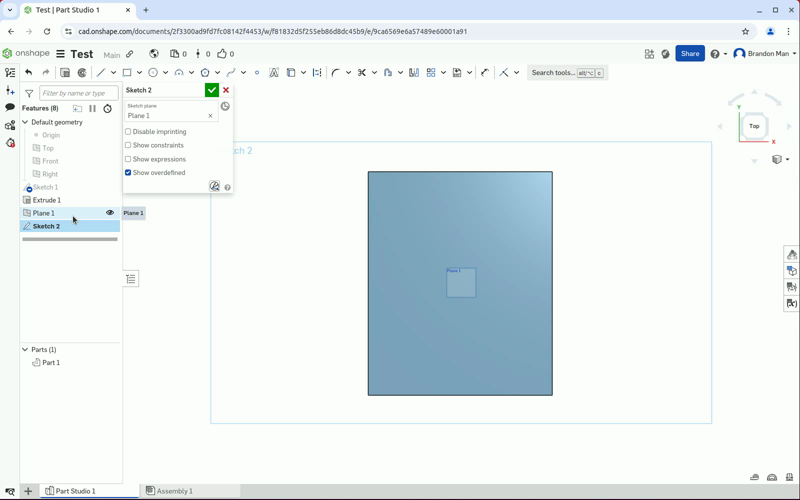
mouse_move(73, 352)
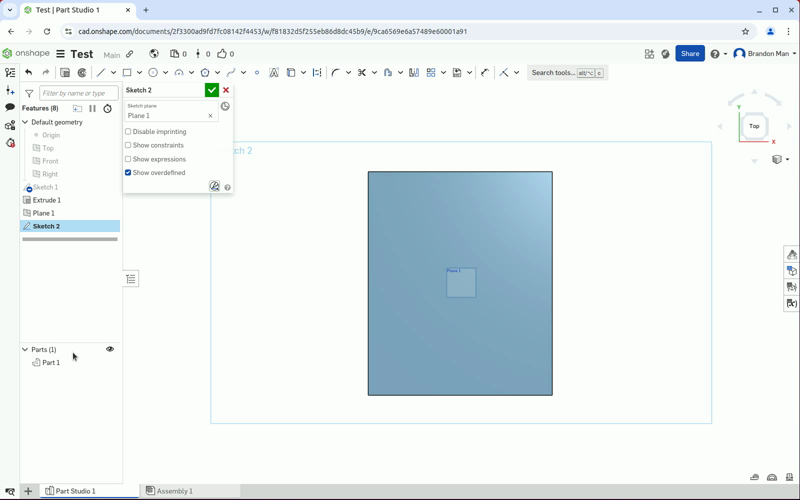
key(y)
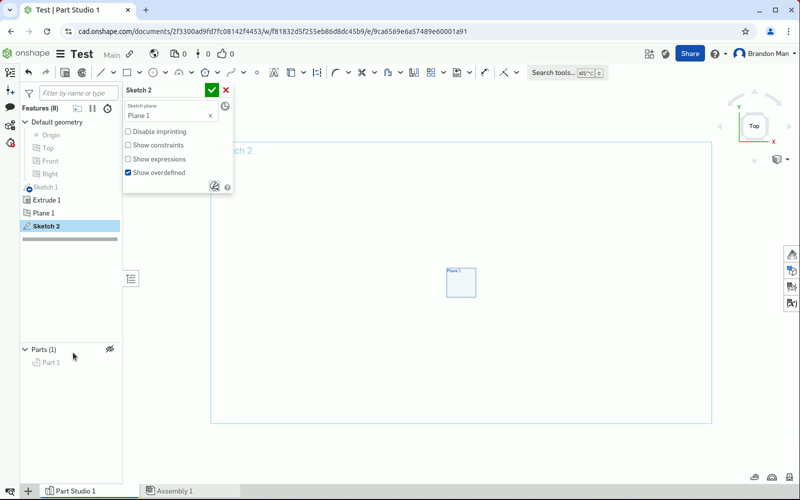
key(l)
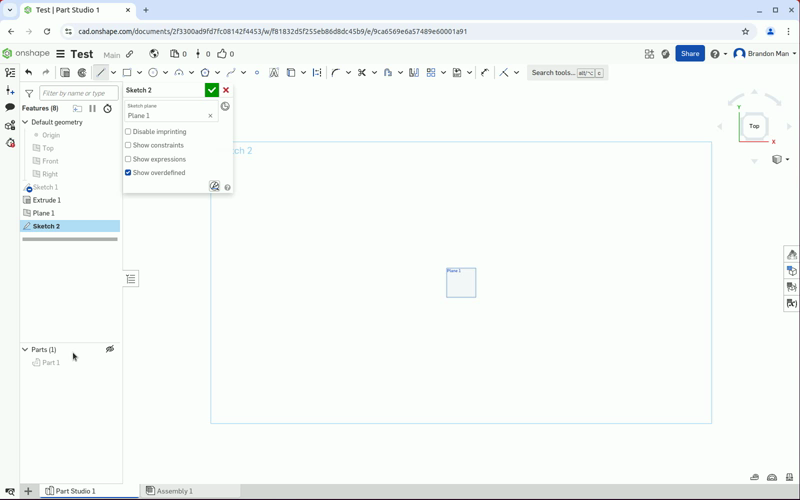
key_down(shift)
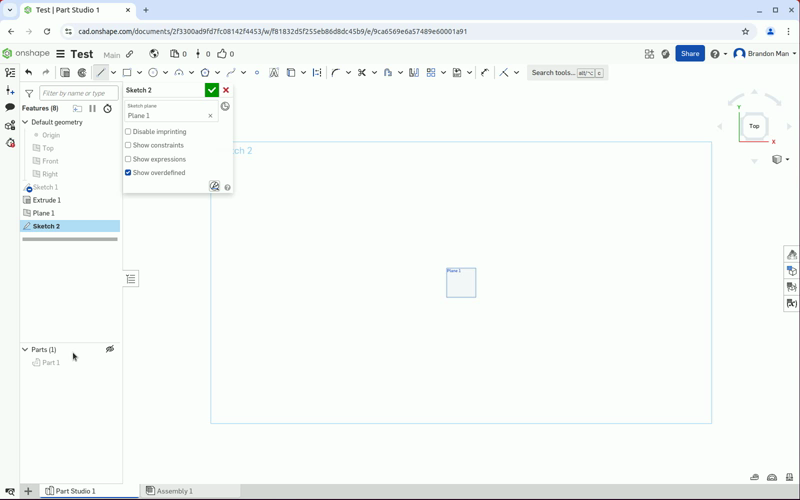
mouse_move(386, 395)
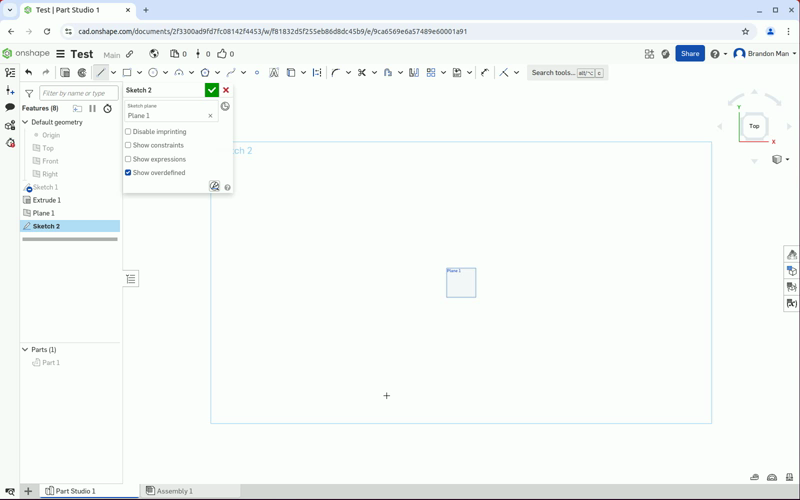
click(386, 395)
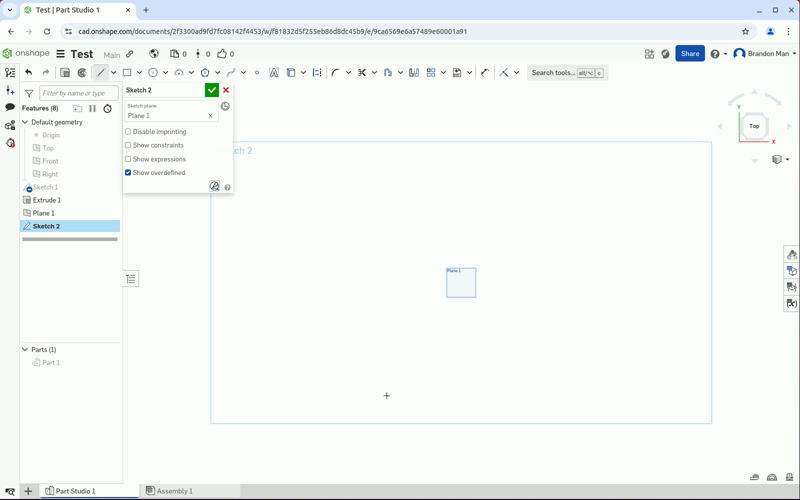
key_up(shift)
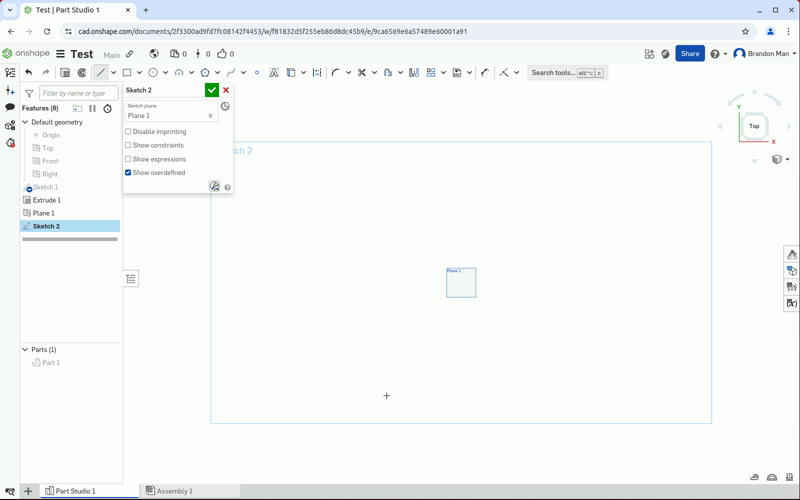
key_down(shift)
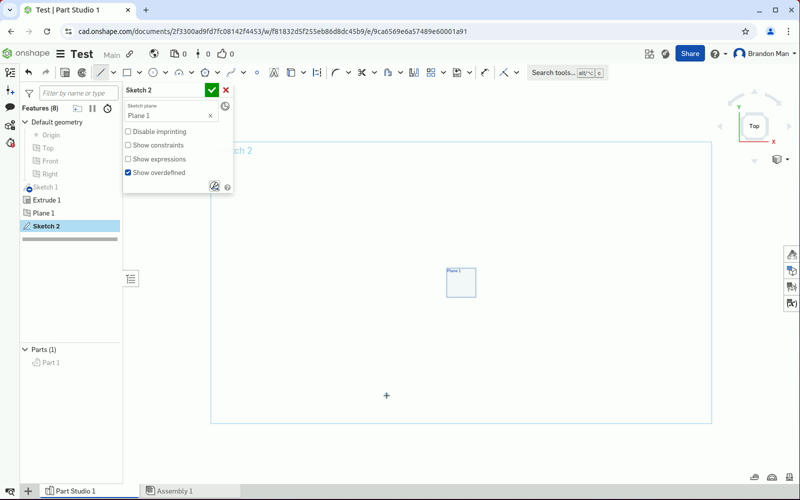
mouse_move(533, 395)
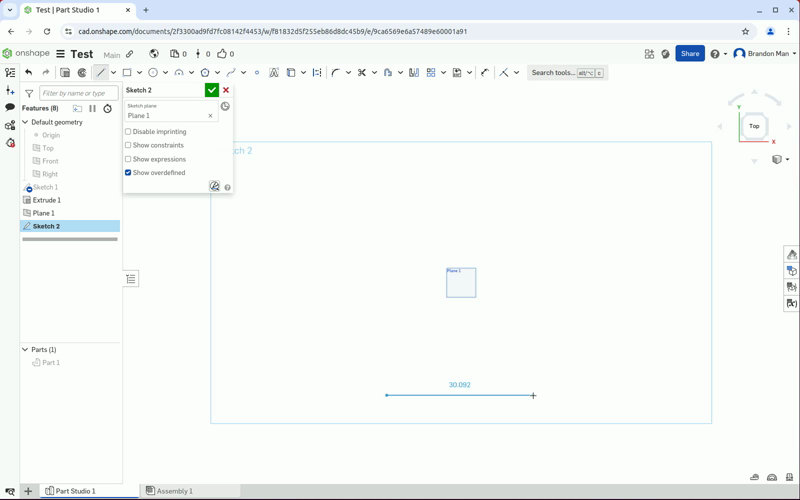
click(533, 395)
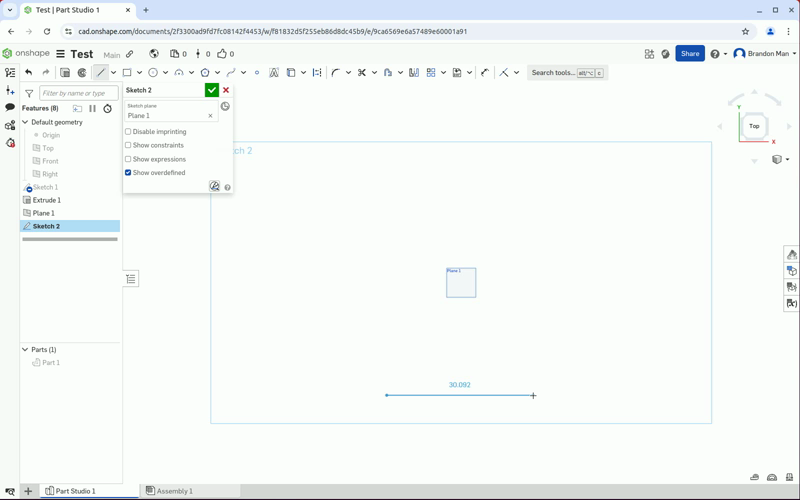
key_up(shift)
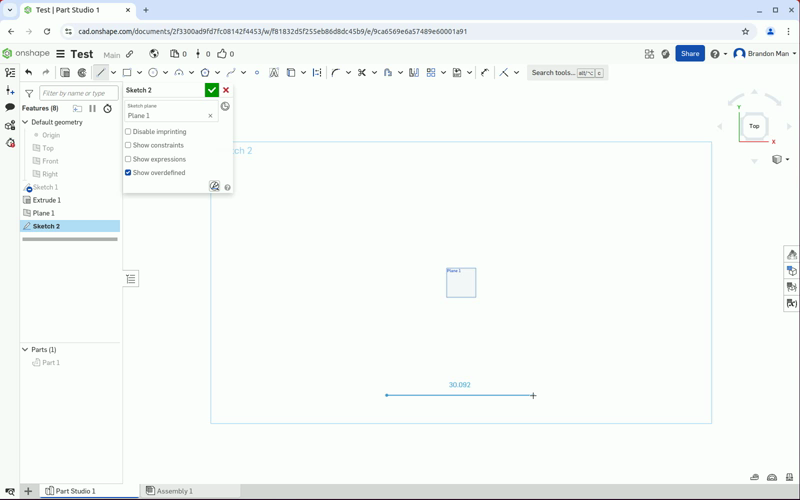
key_down(shift)
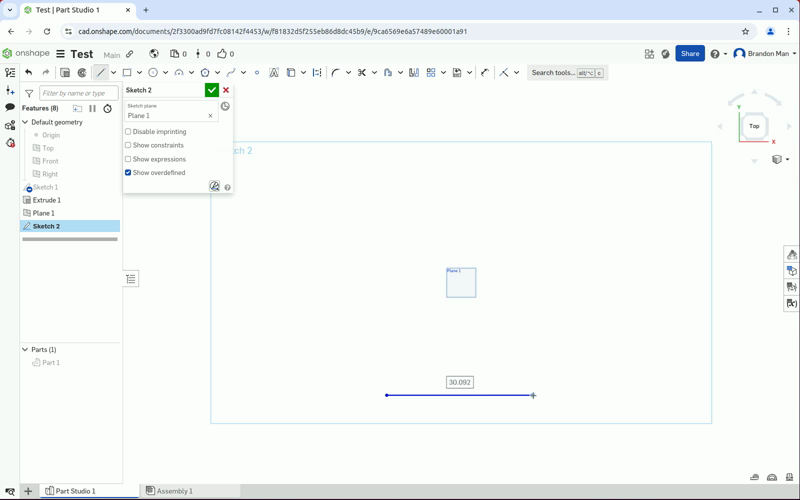
mouse_move(533, 171)
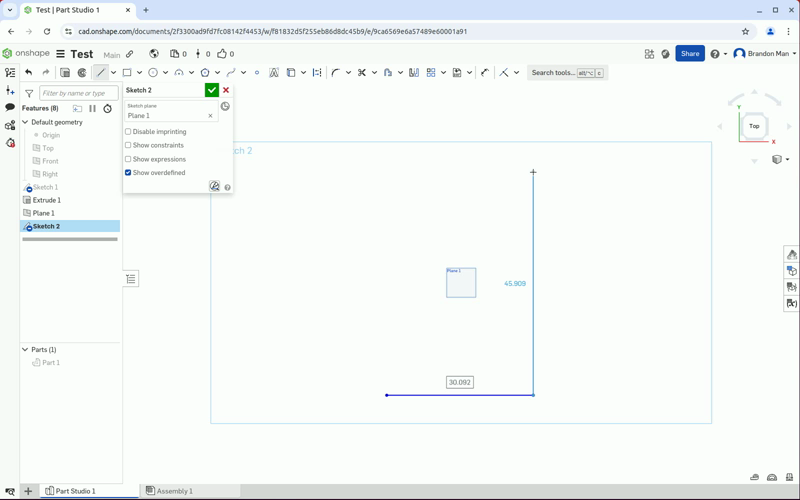
click(533, 171)
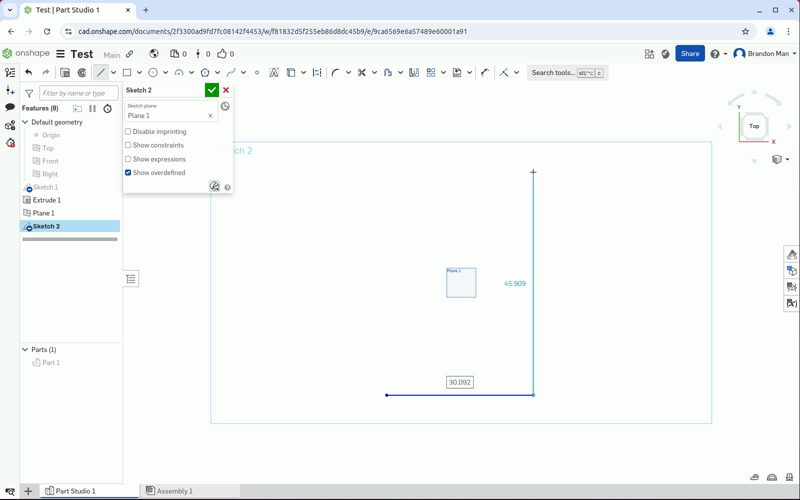
key_up(shift)
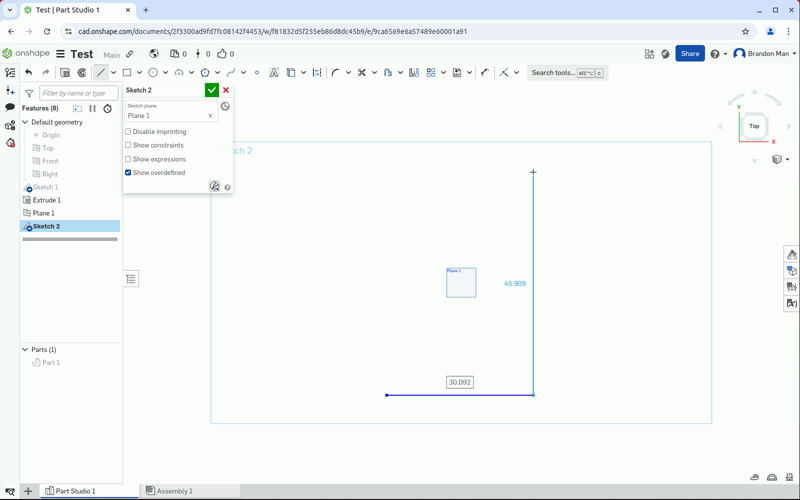
key_down(shift)
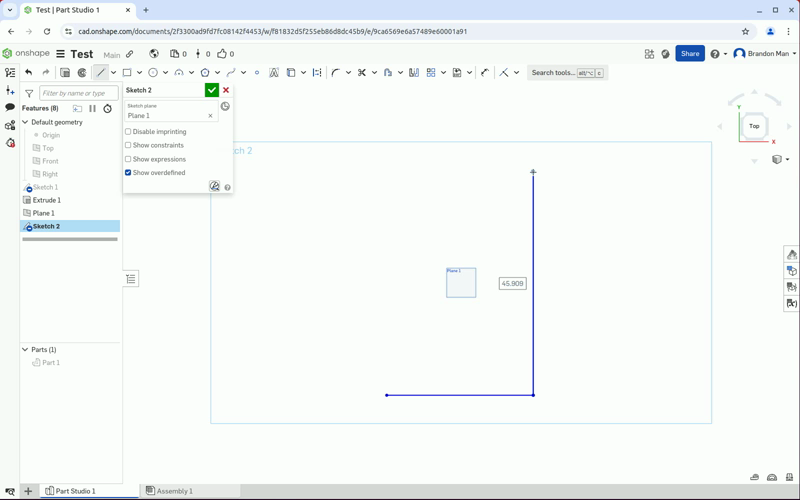
mouse_move(386, 171)
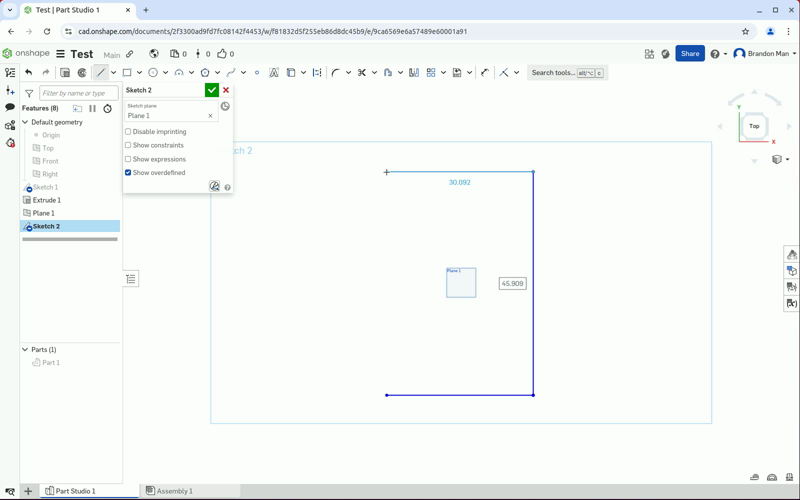
click(386, 171)
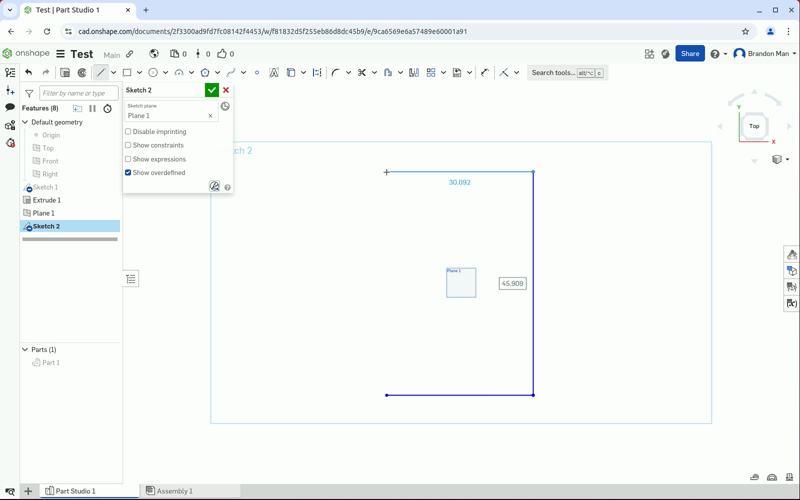
key_up(shift)
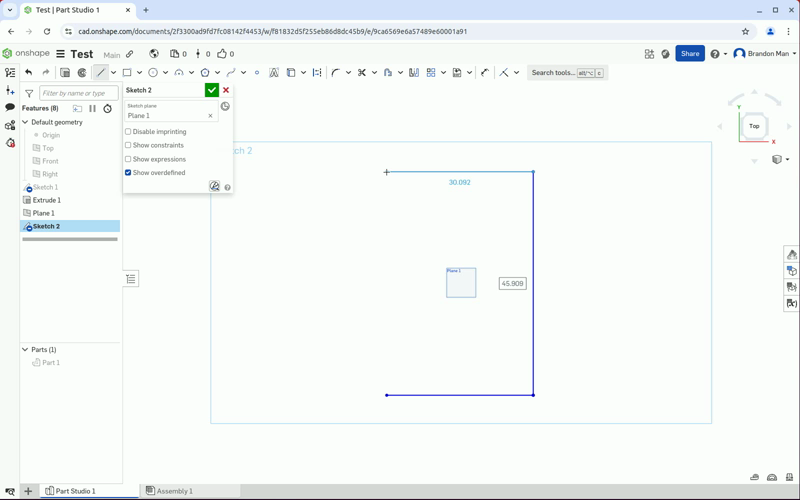
key_down(shift)
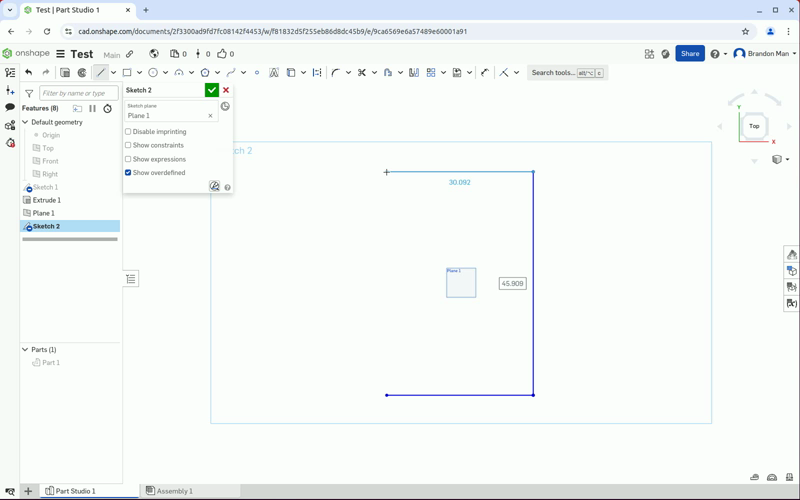
mouse_move(386, 395)
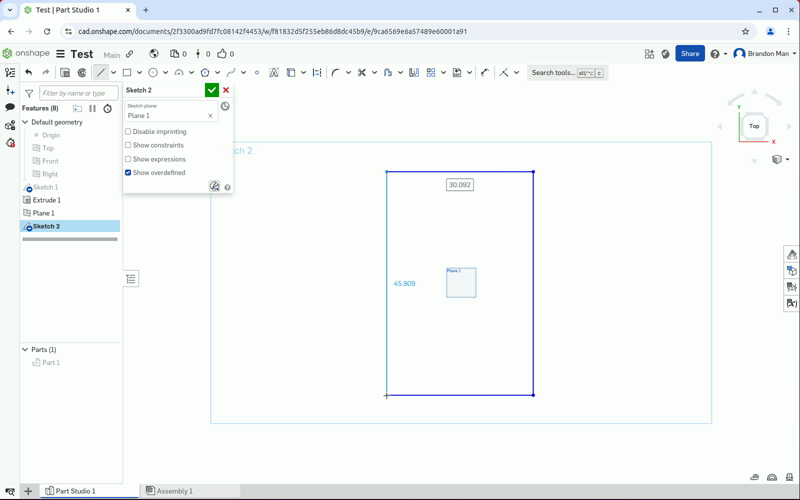
key_up(shift)
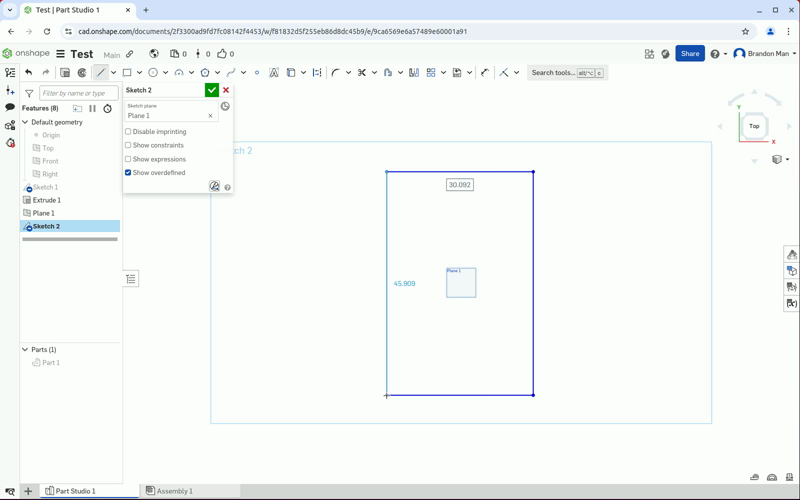
click(386, 395)
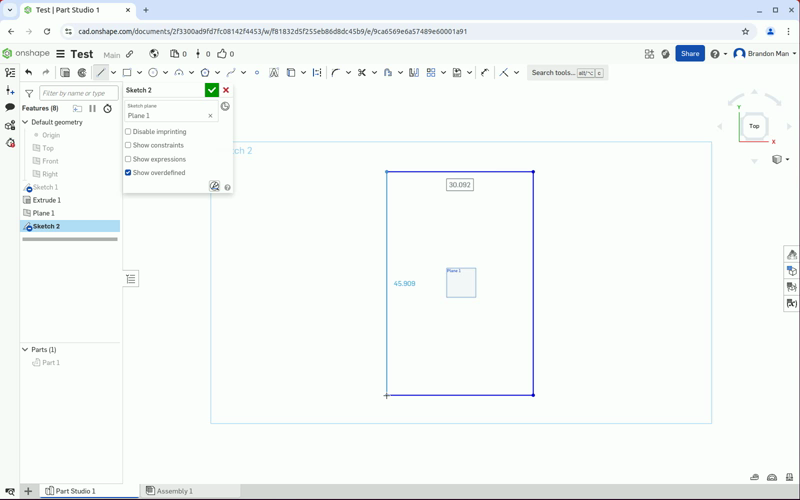
key(esc)
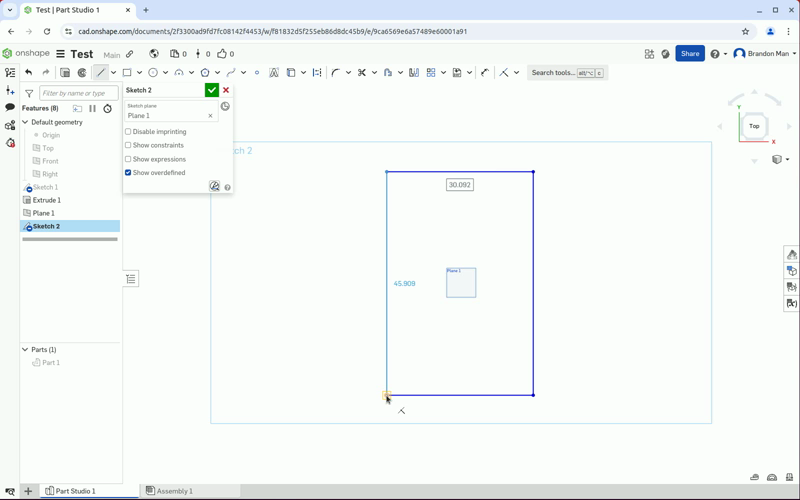
mouse_move(482, 312)
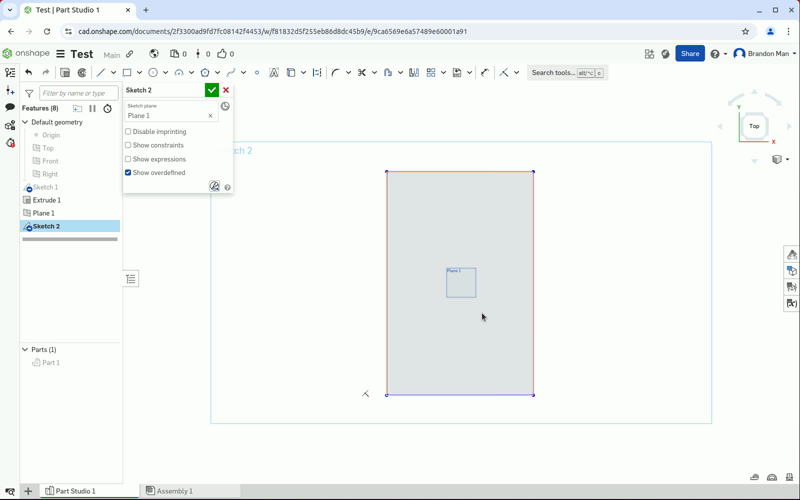
click(482, 312)
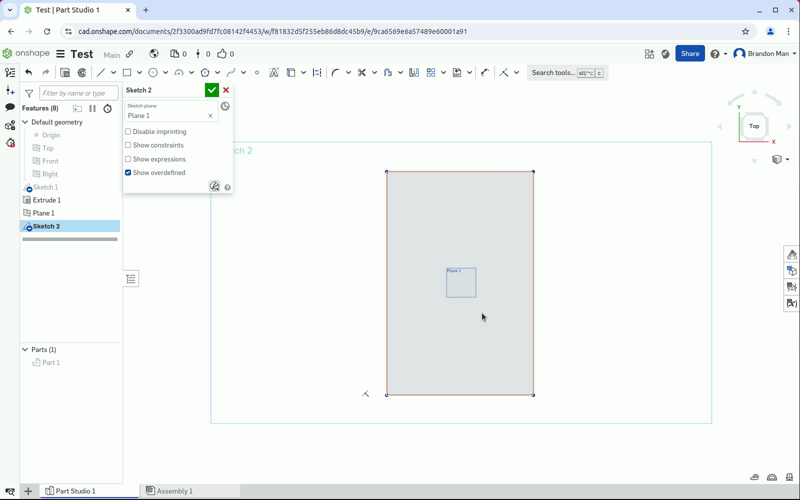
mouse_move(73, 352)
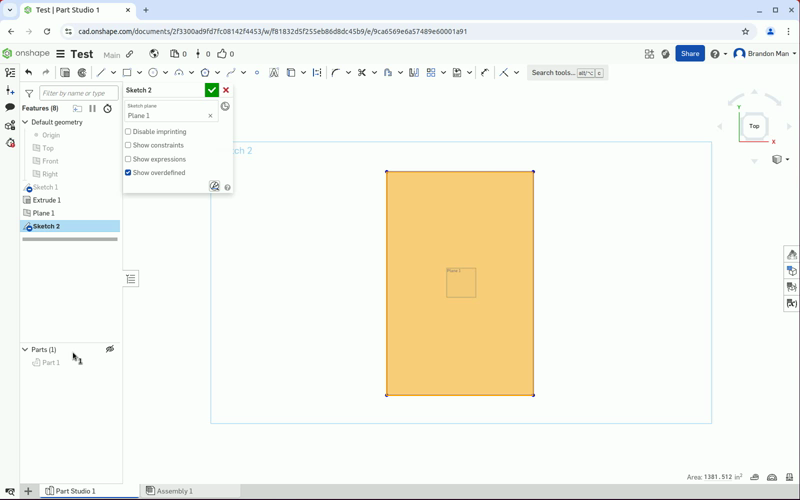
key(shift+y)
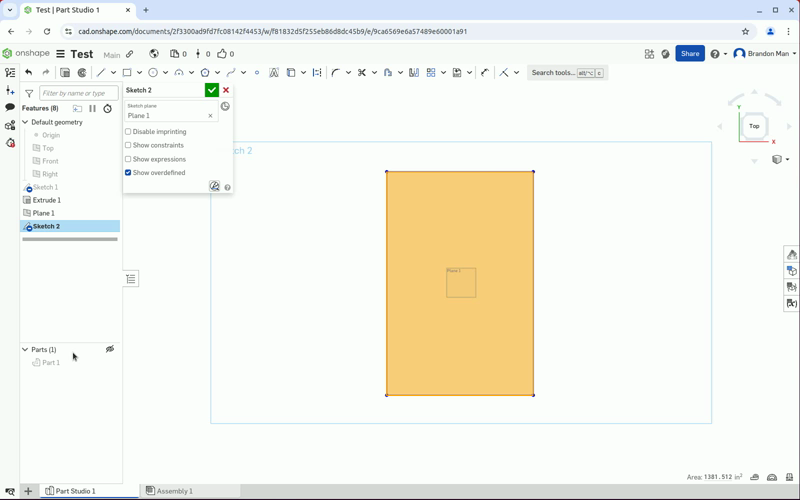
key(shift+e)
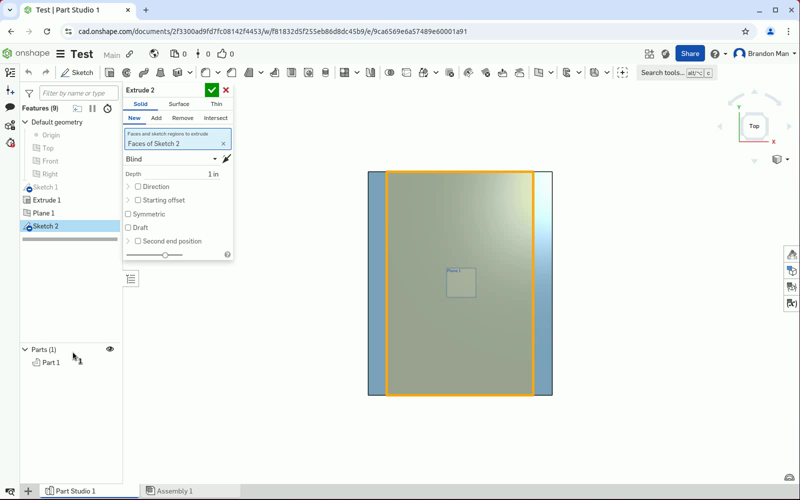
mouse_move(143, 106)
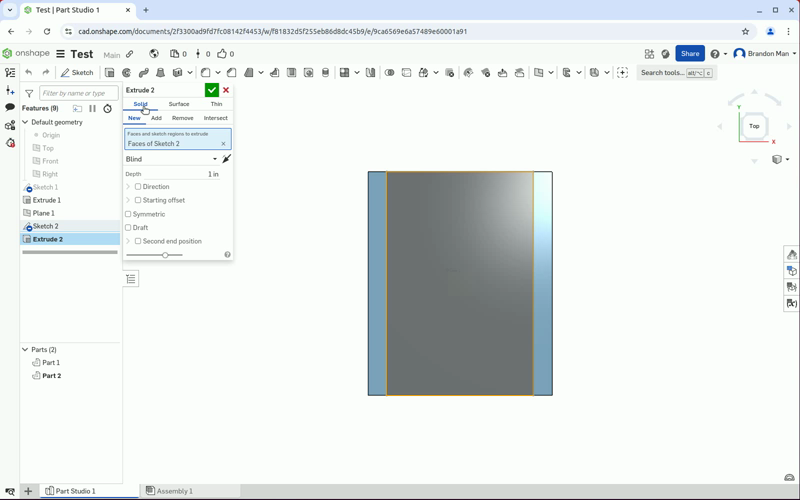
click(143, 106)
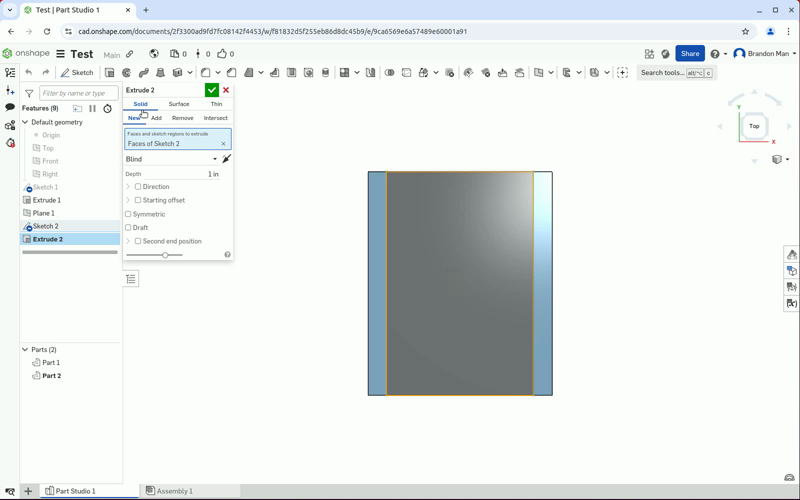
mouse_move(137, 120)
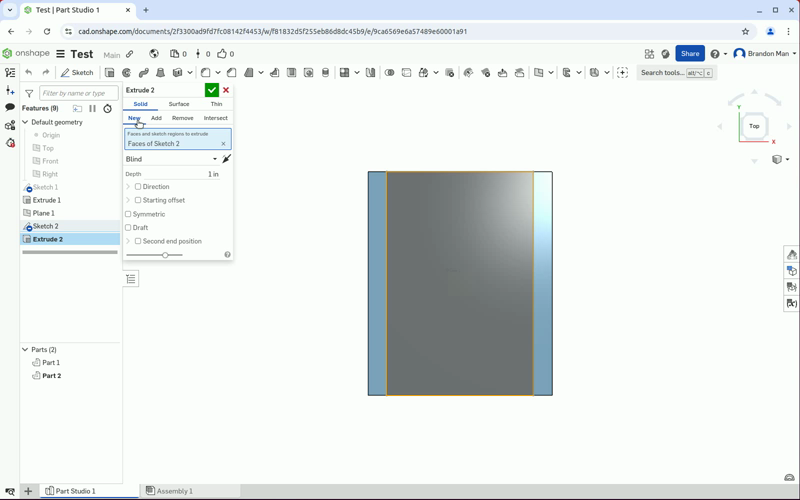
click(137, 120)
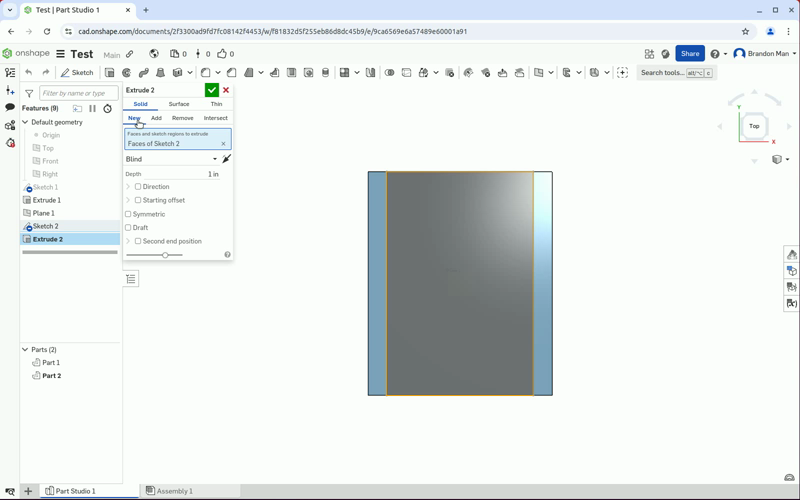
key(tab, 4)
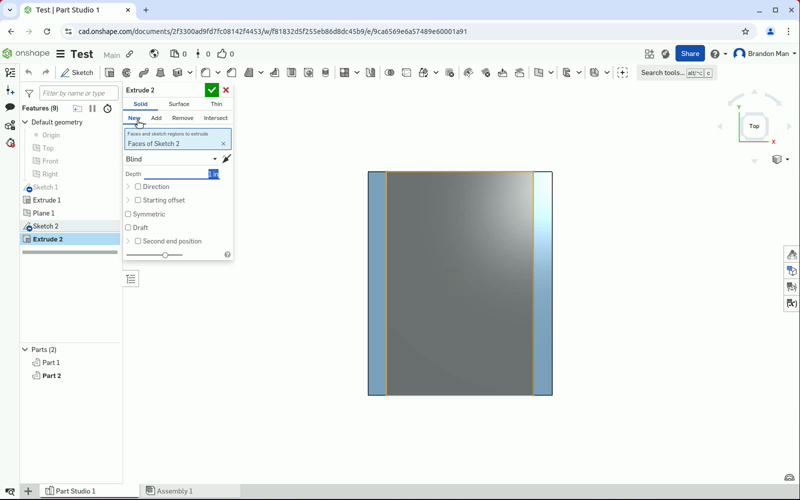
text(7.703)
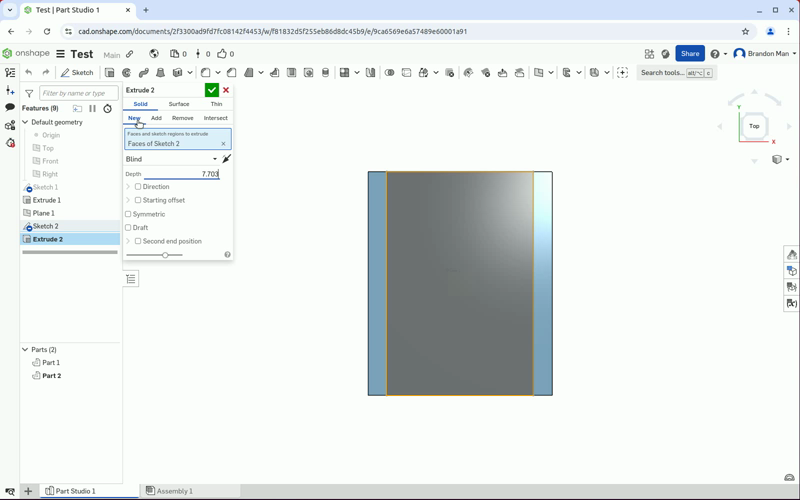
key(enter)
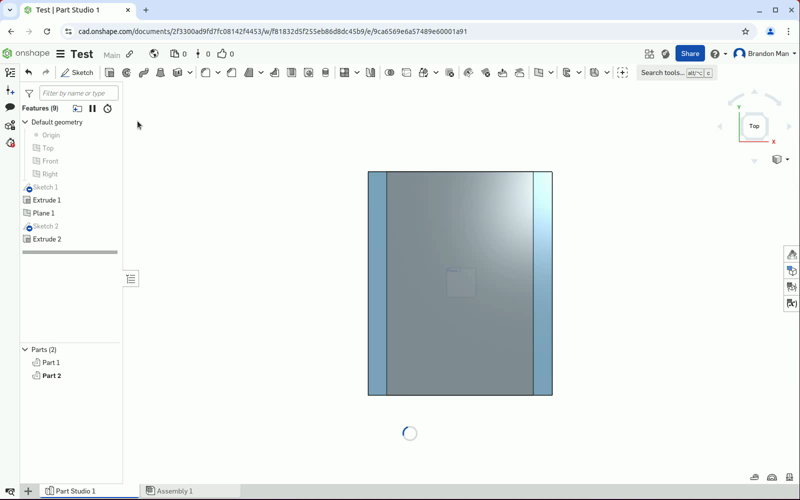
key(shift+h)
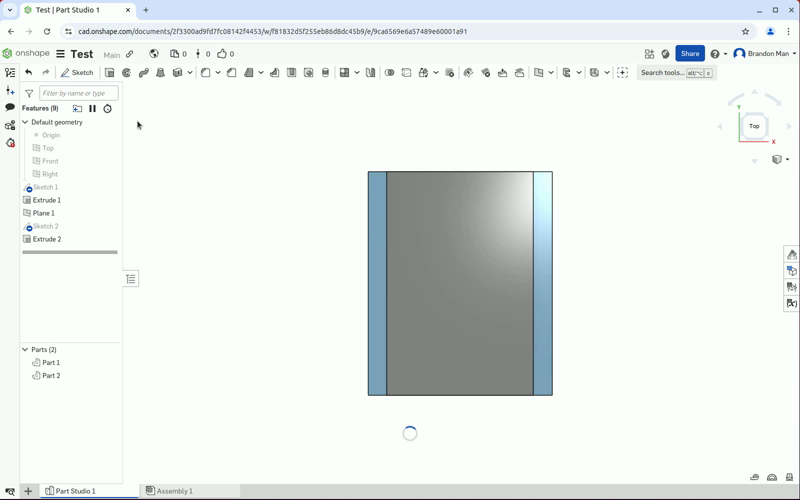
key(shift+h)
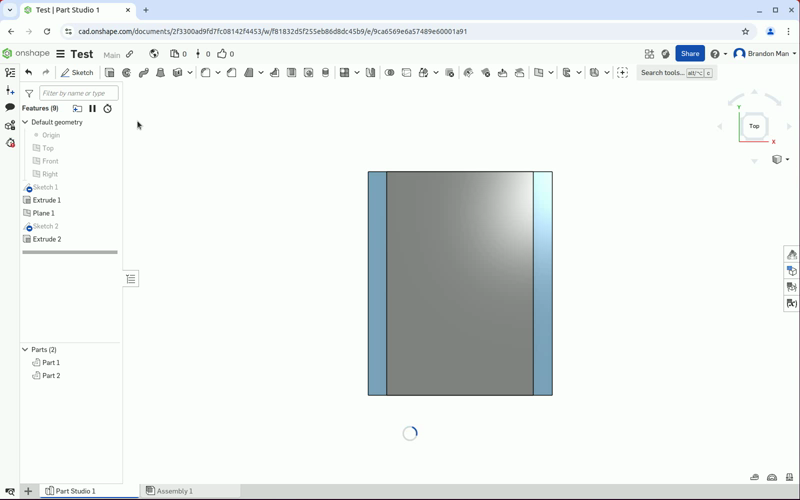
key(shift+7)
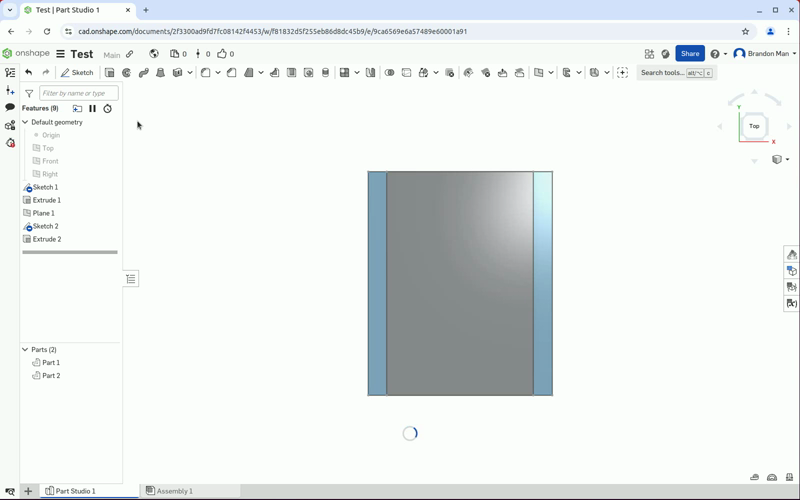
key(up, 3)
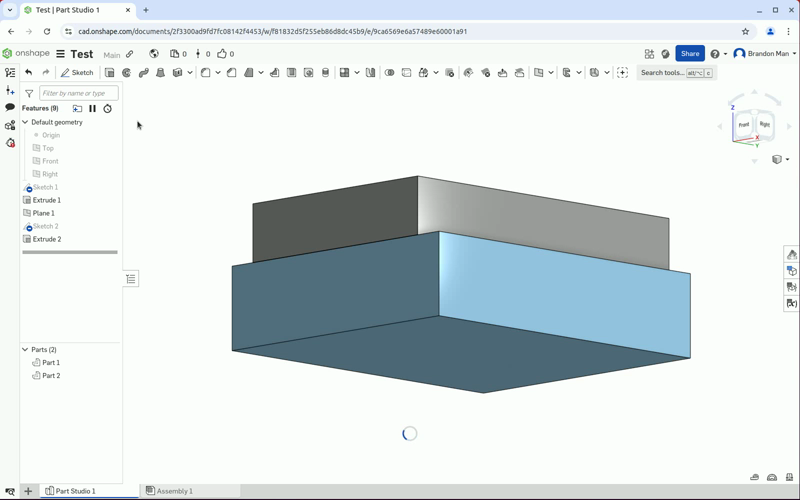
key(left, 3)
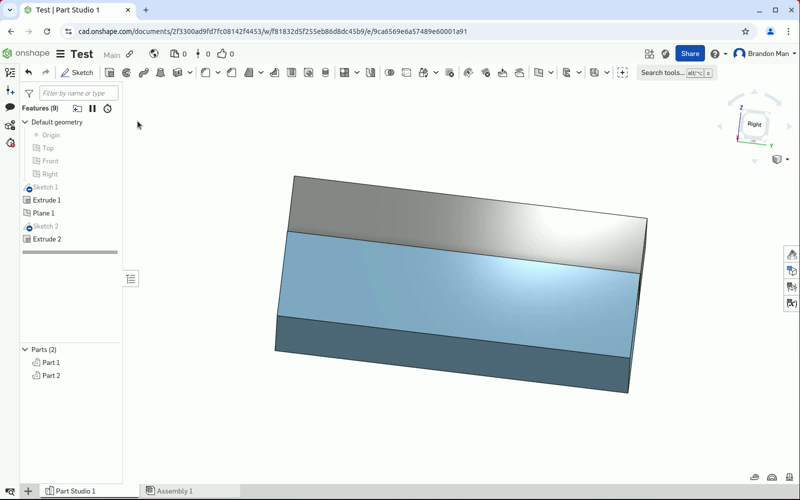
key(right, 3)
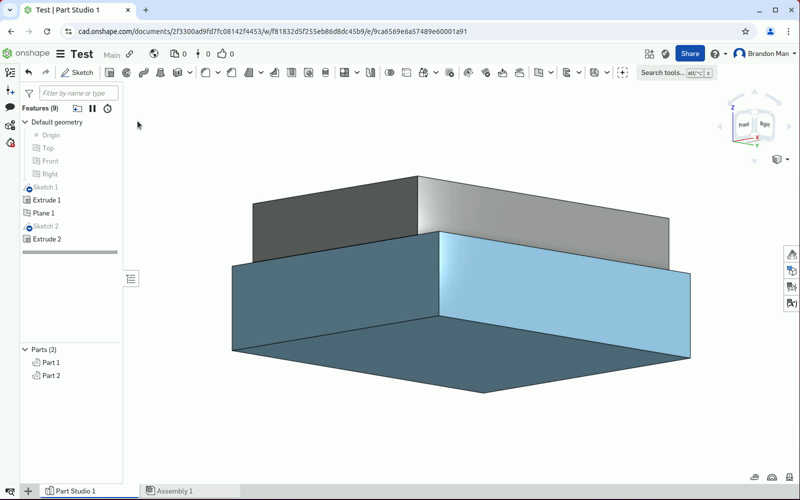
key(down, 3)
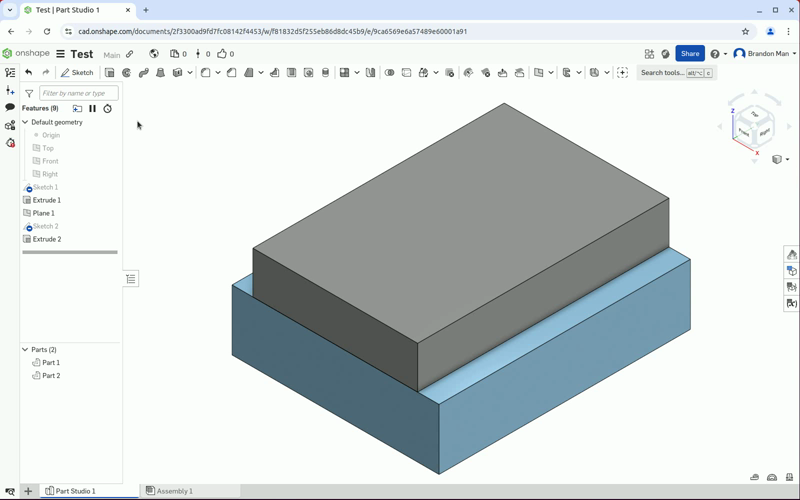
mouse_move(73, 189)
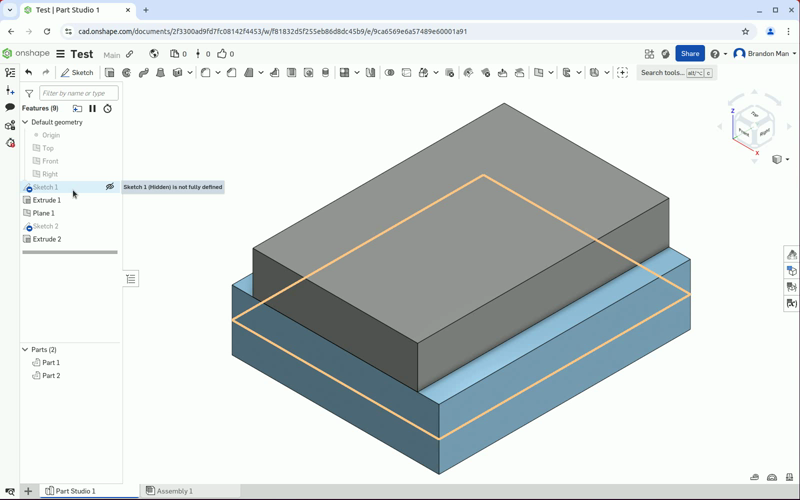
click(73, 189)